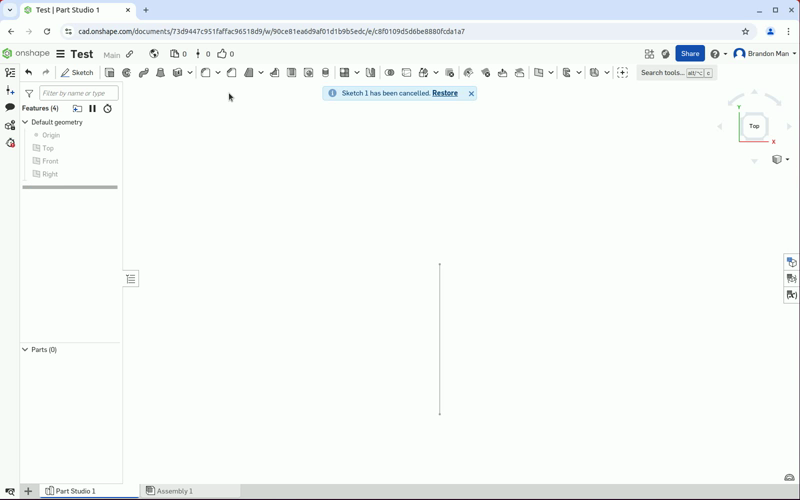
key(shift+h)
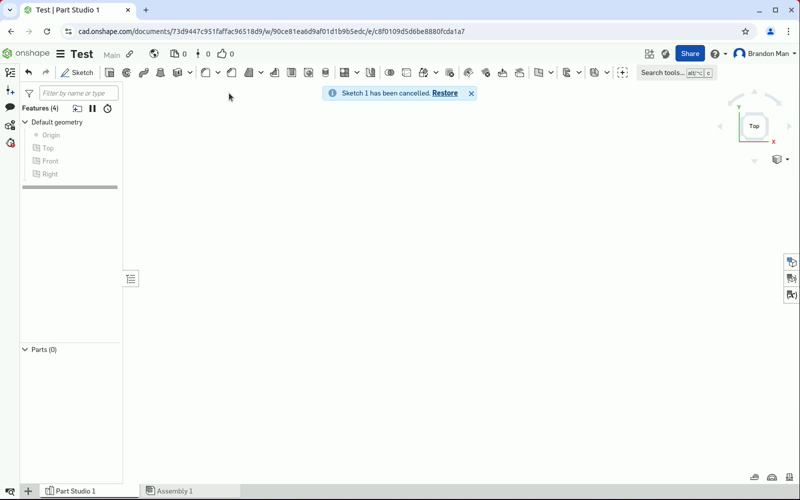
mouse_move(73, 352)
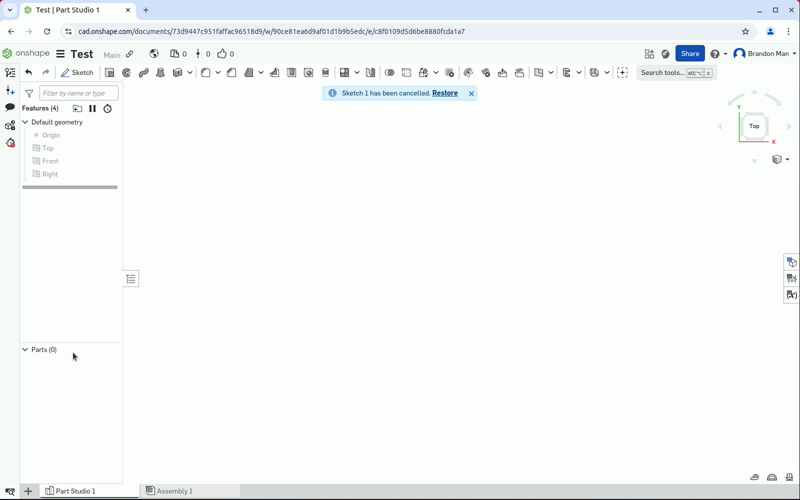
key(y)
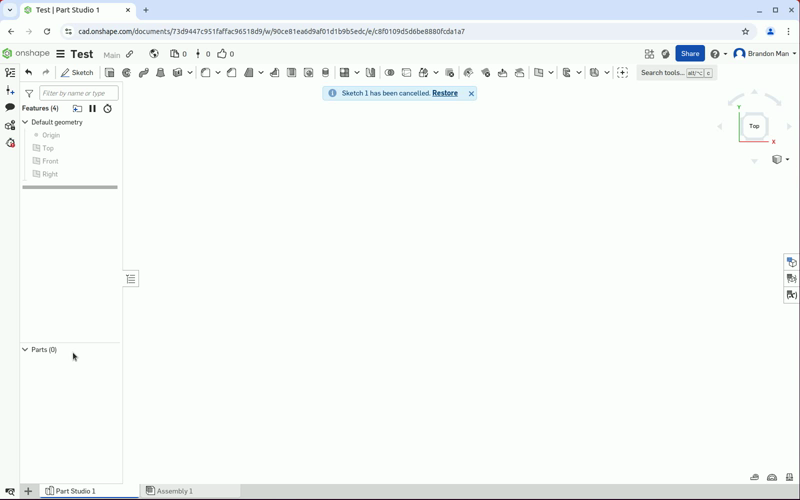
key(shift+p)
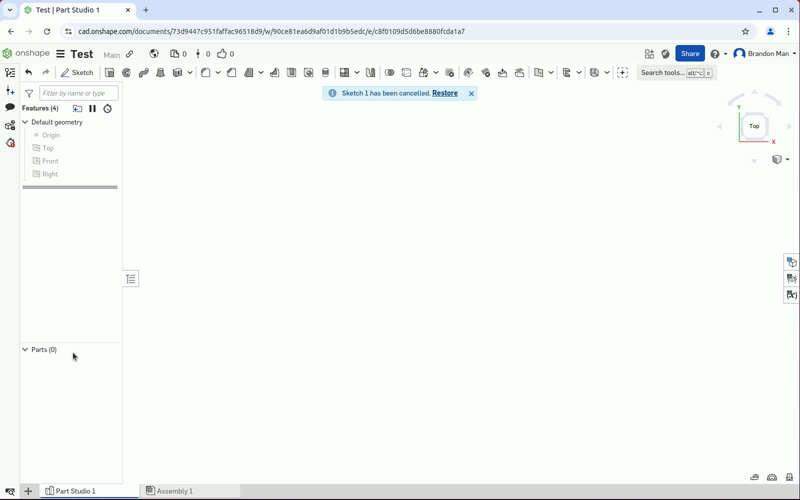
key(space)
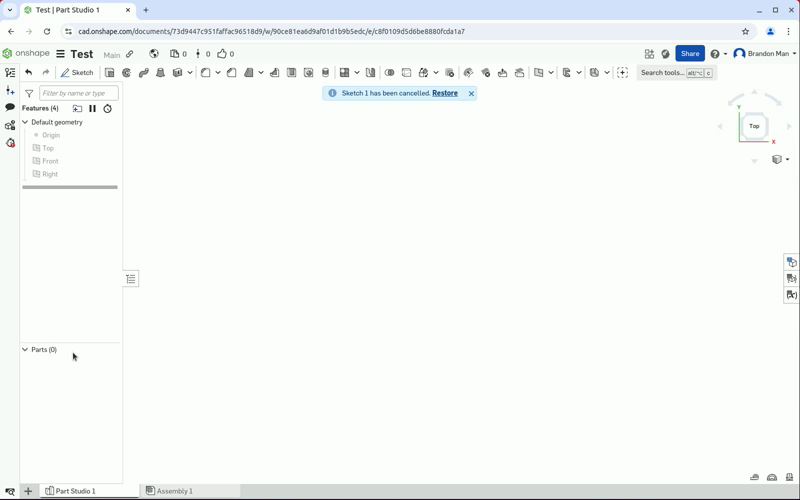
key_down(shift)
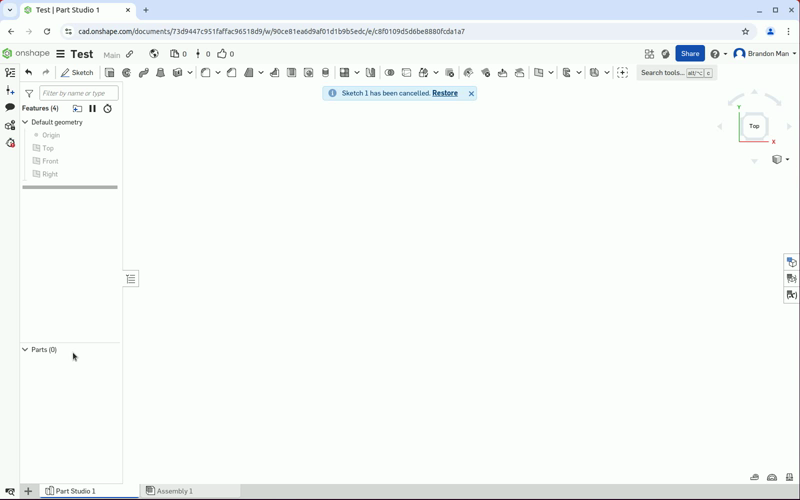
key(up)
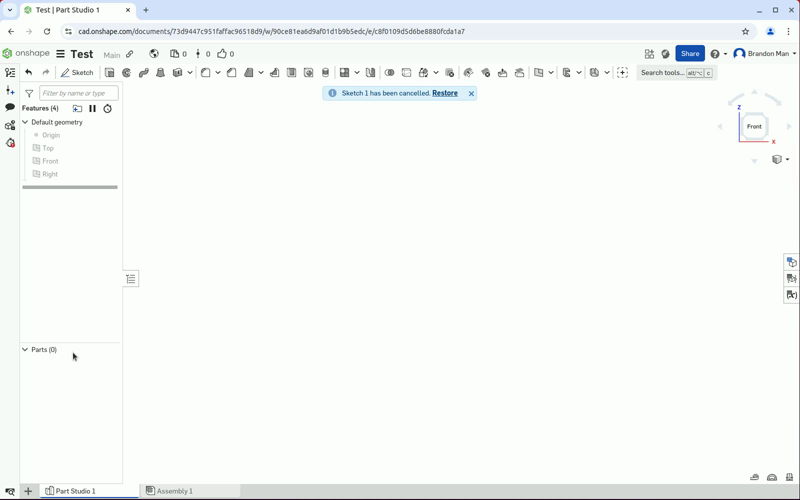
key_up(shift)
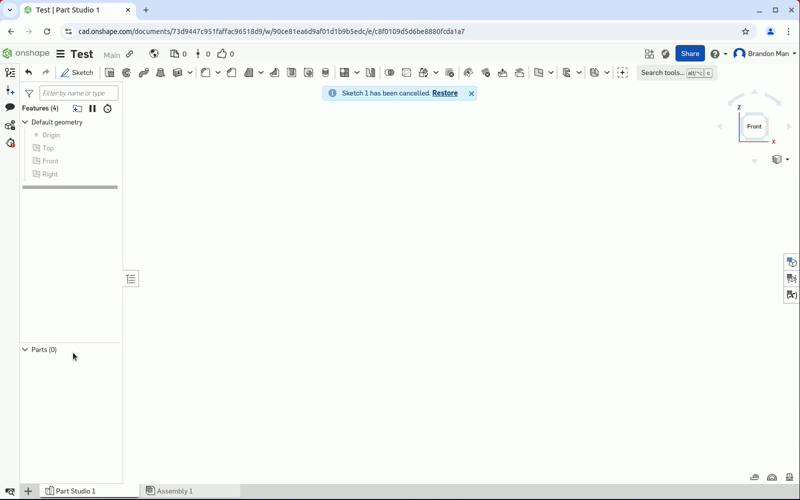
mouse_move(73, 352)
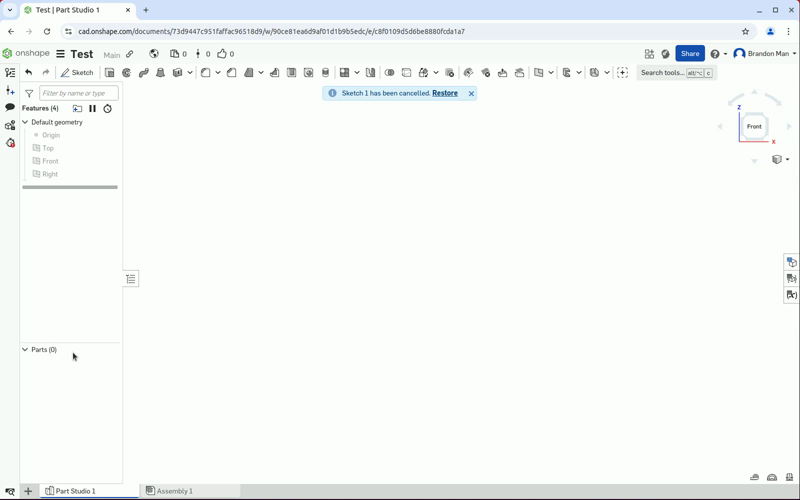
key(shift+y)
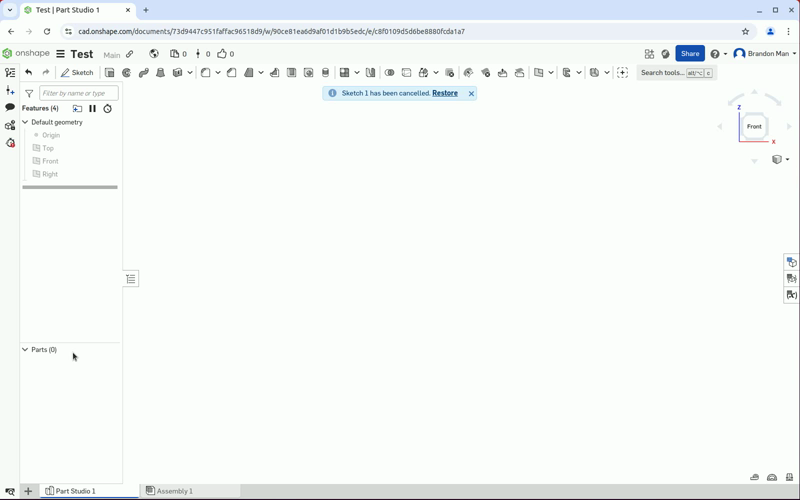
key(shift+s)
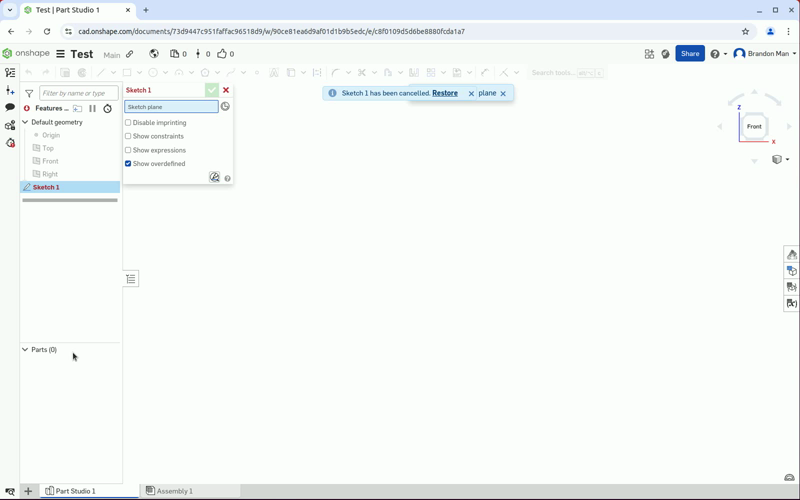
mouse_move(73, 163)
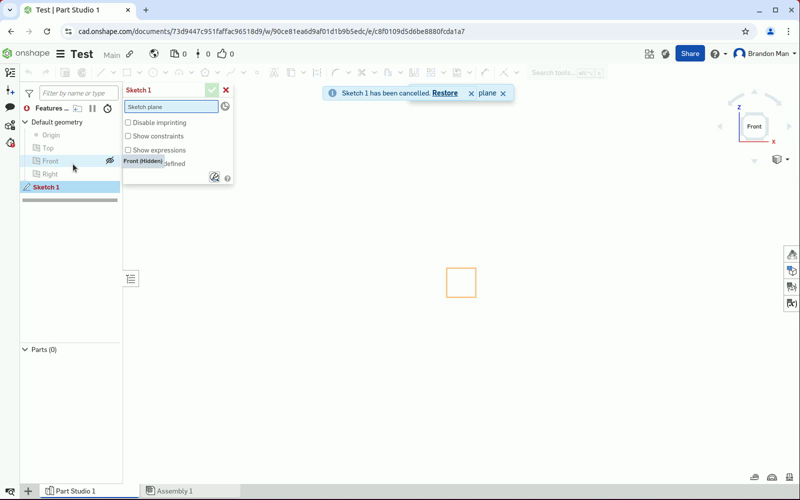
click(73, 163)
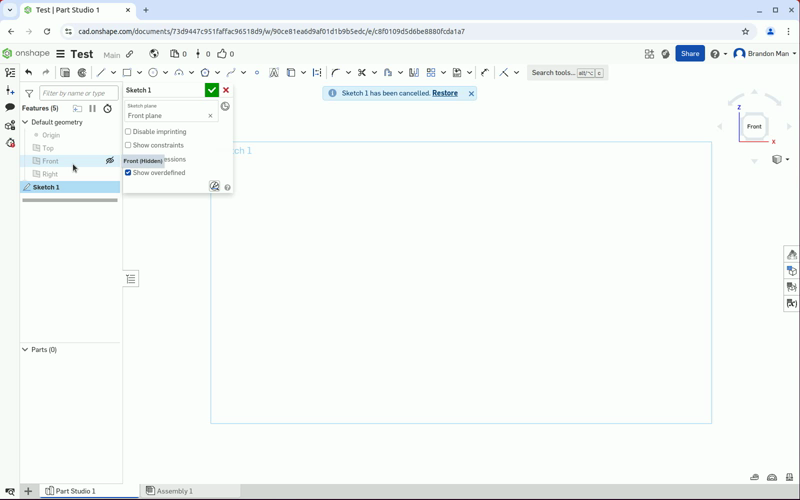
mouse_move(73, 352)
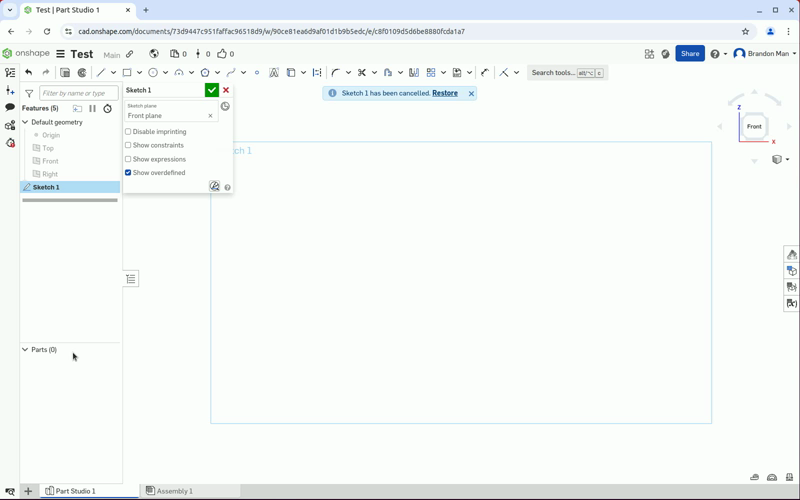
key(y)
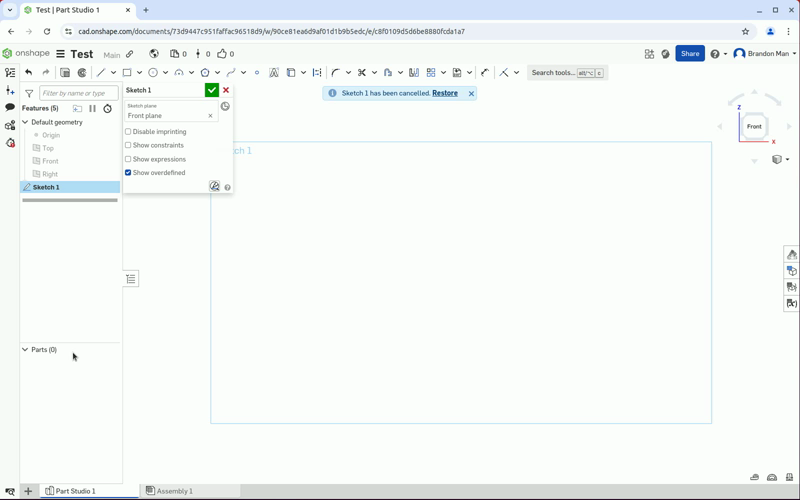
key(l)
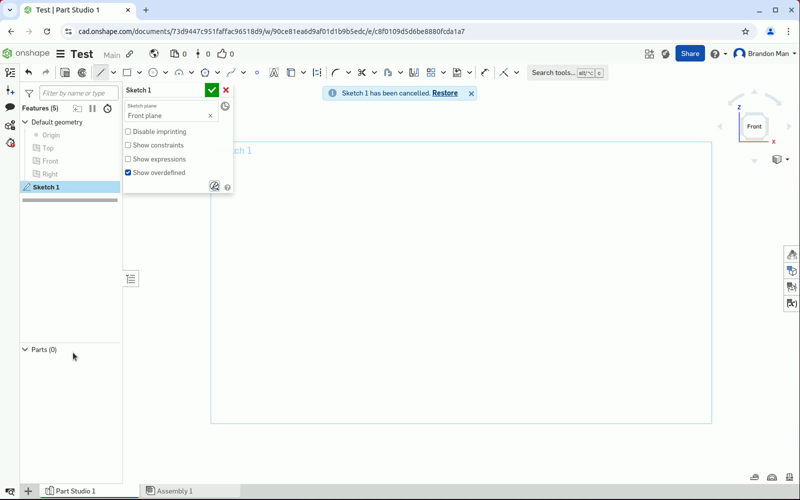
key_down(shift)
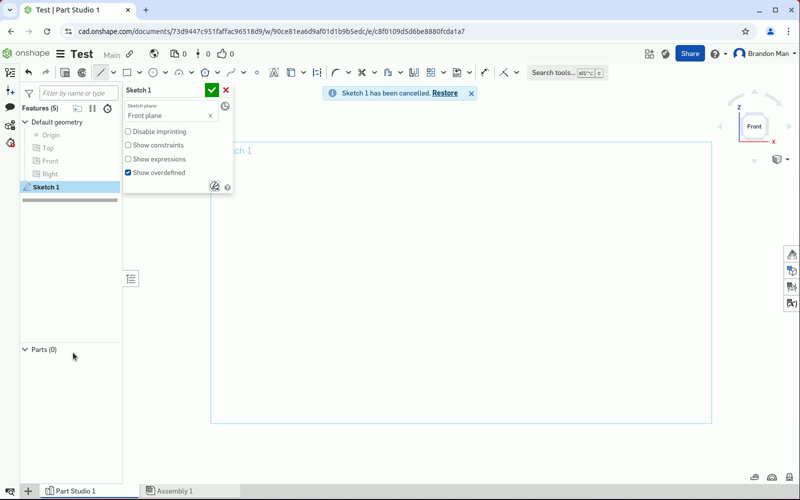
mouse_move(364, 395)
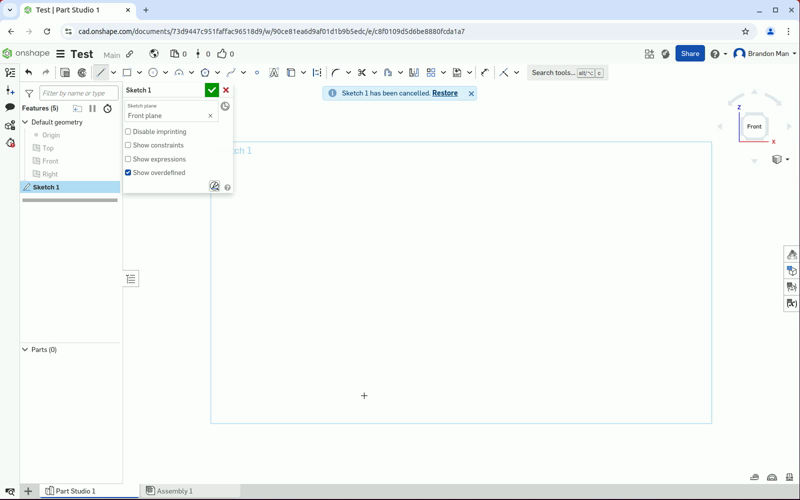
click(364, 395)
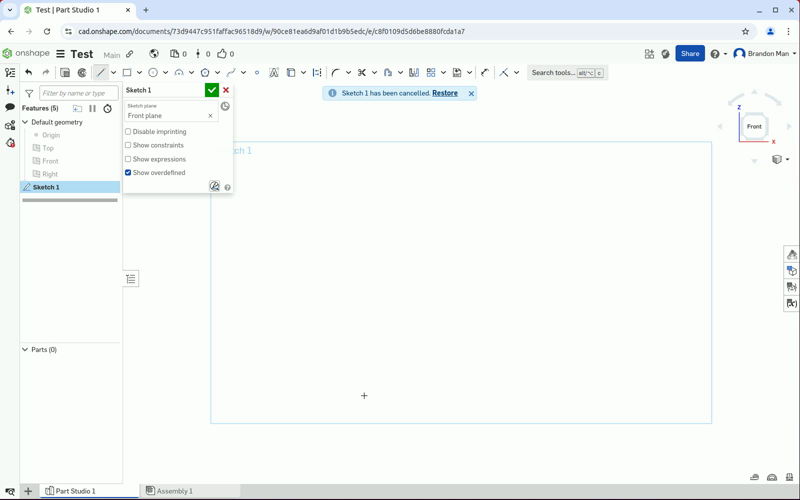
key_up(shift)
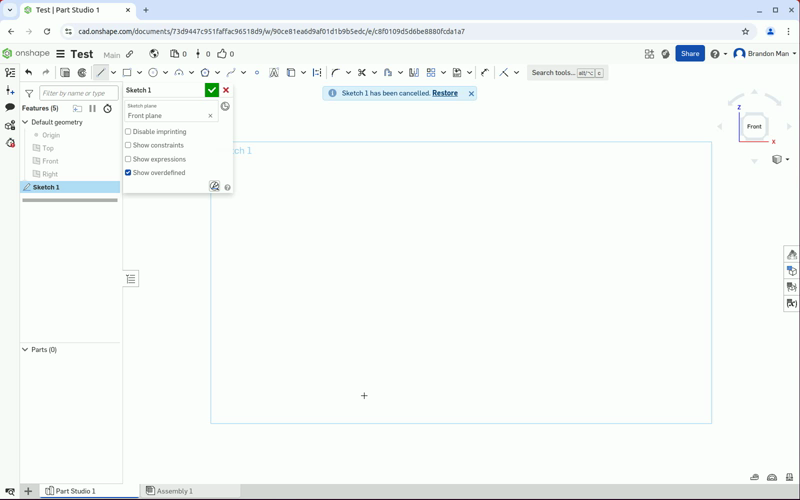
key_down(shift)
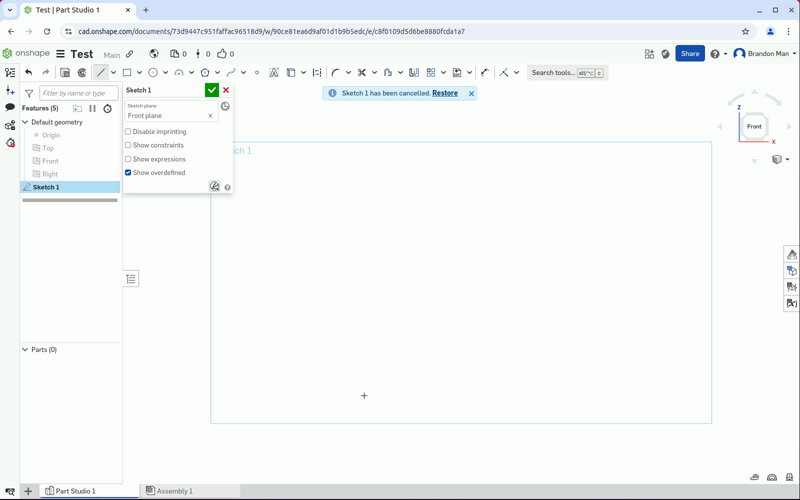
mouse_move(477, 395)
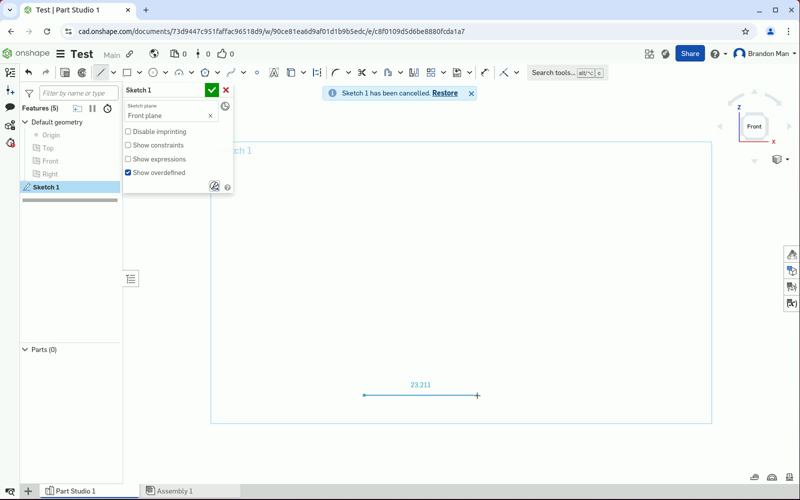
click(477, 395)
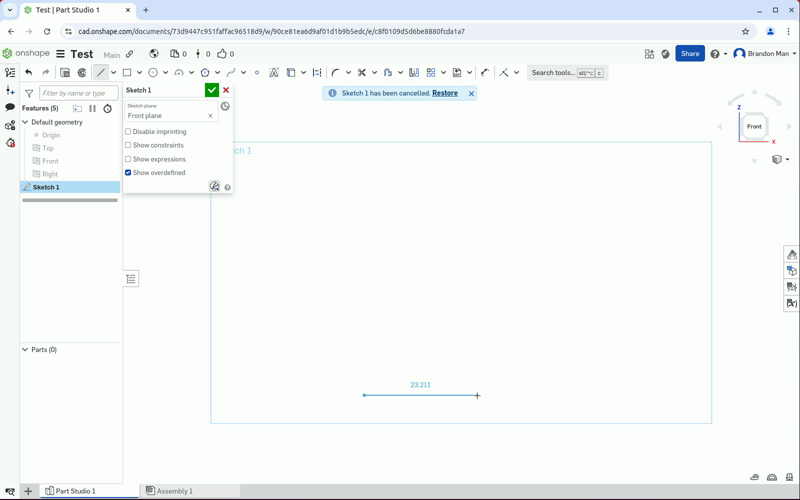
key_up(shift)
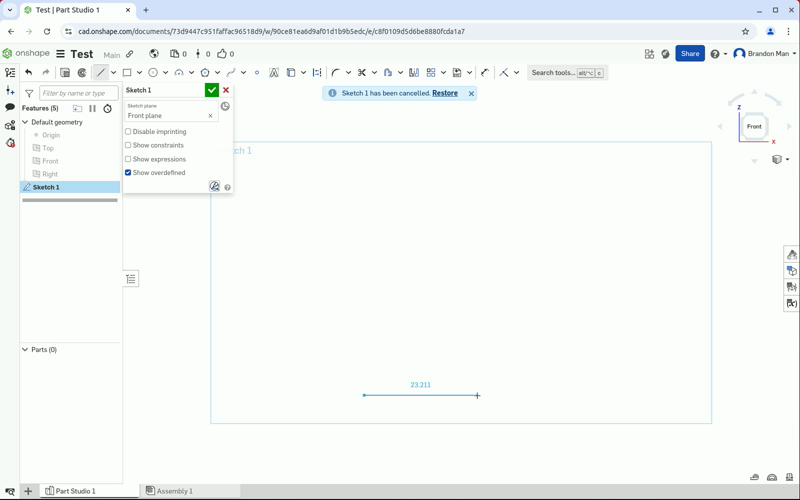
key_down(shift)
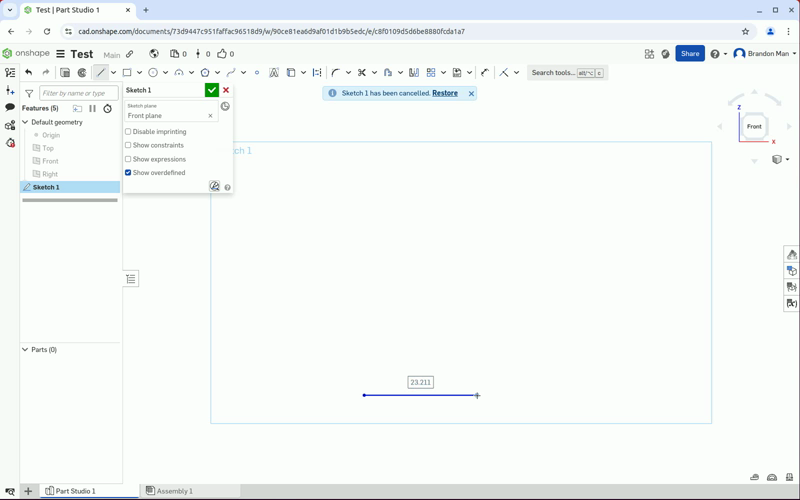
mouse_move(507, 395)
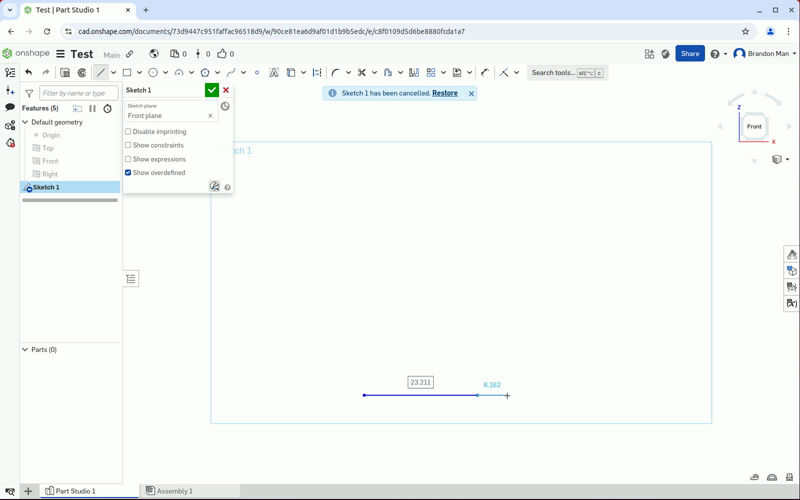
mouse_move(477, 377)
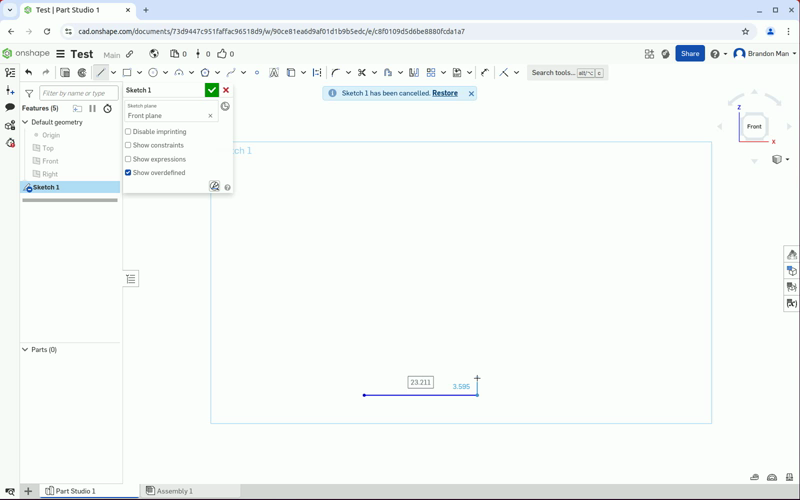
click(477, 377)
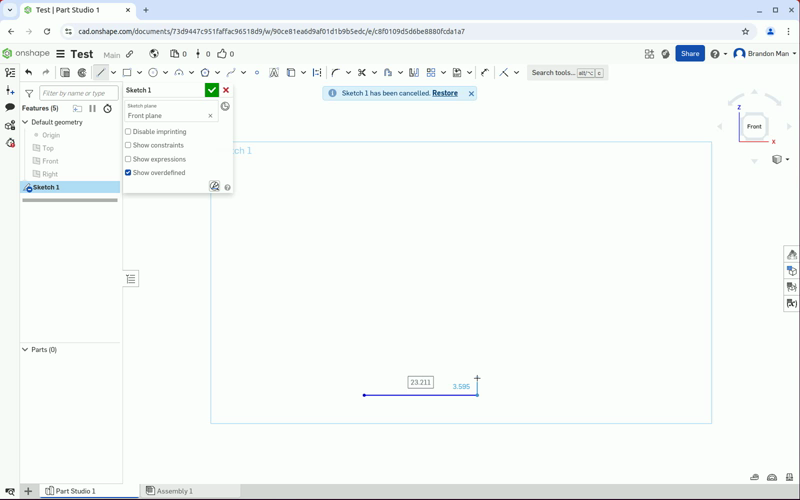
key_up(shift)
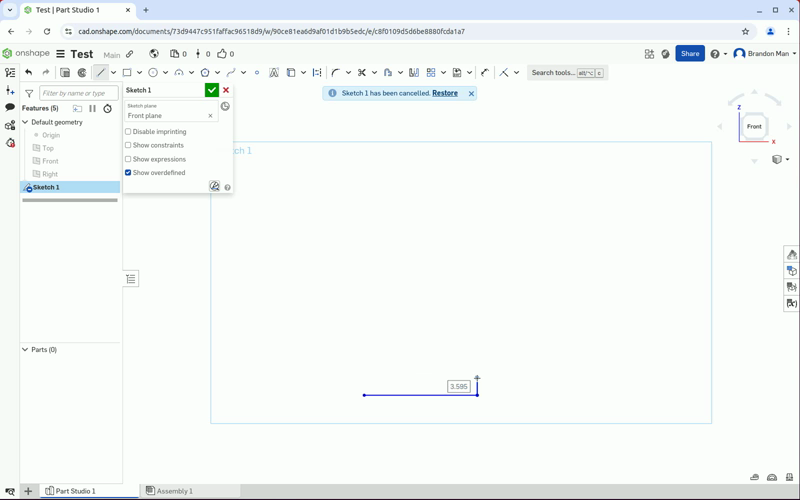
key_down(shift)
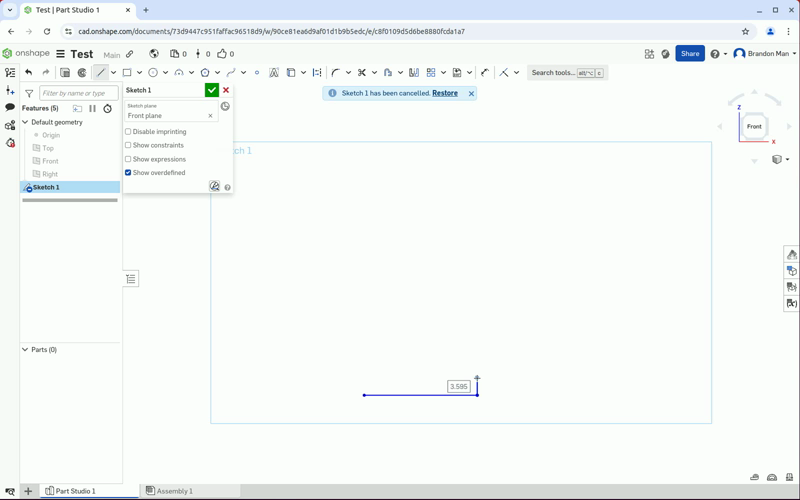
mouse_move(507, 377)
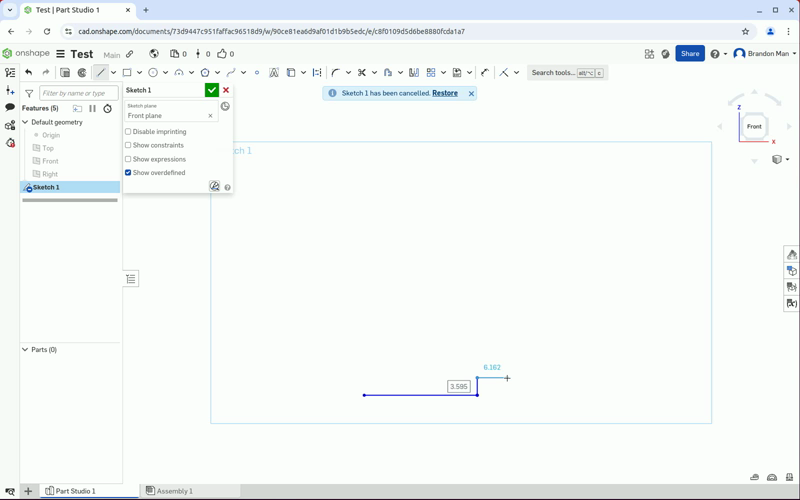
mouse_move(460, 377)
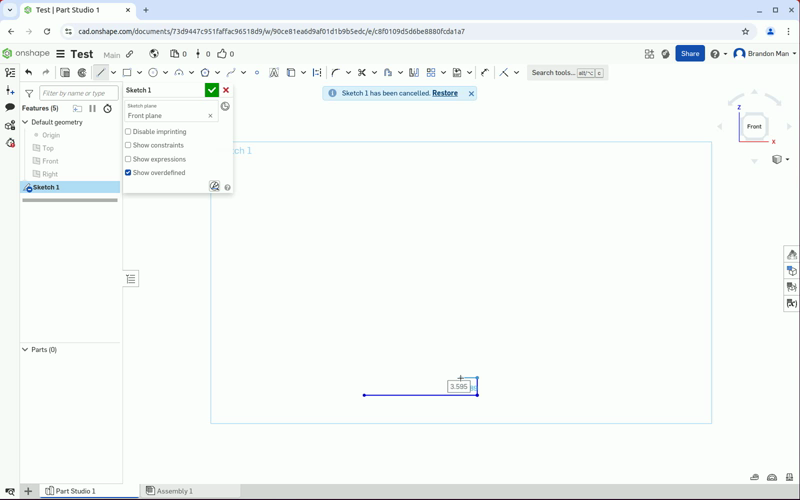
click(460, 377)
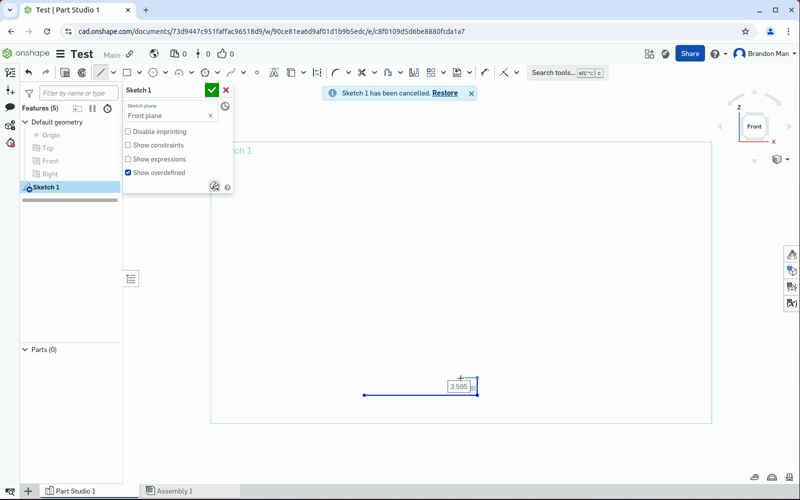
key_up(shift)
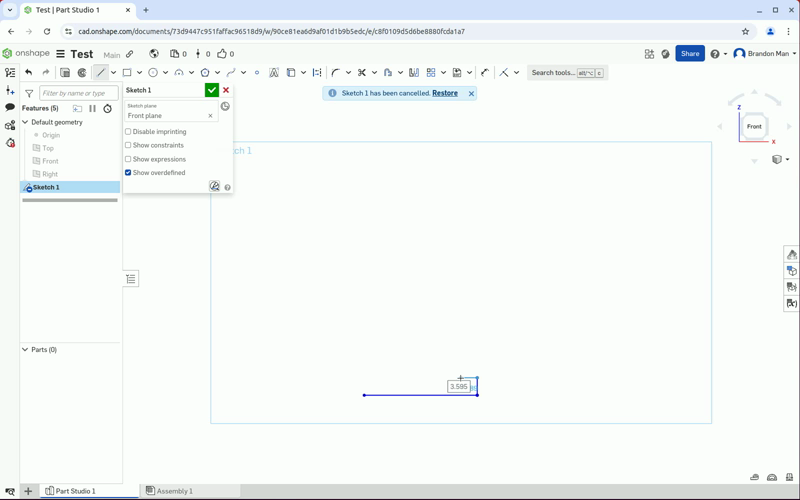
key(esc)
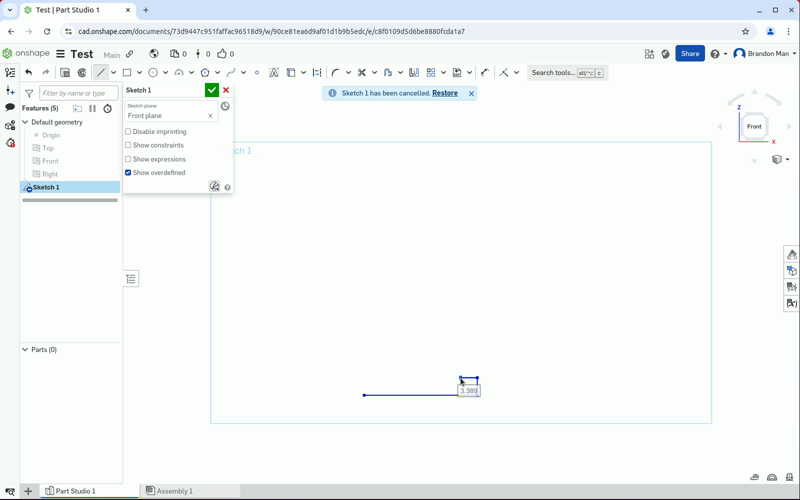
key(a)
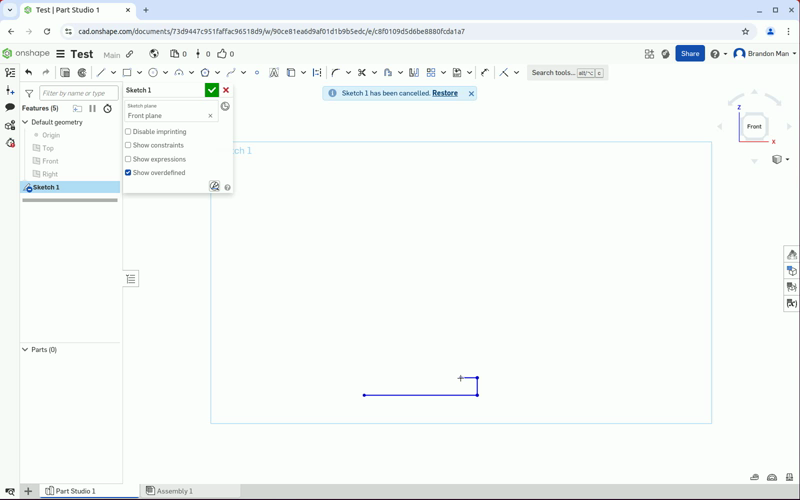
mouse_move(460, 377)
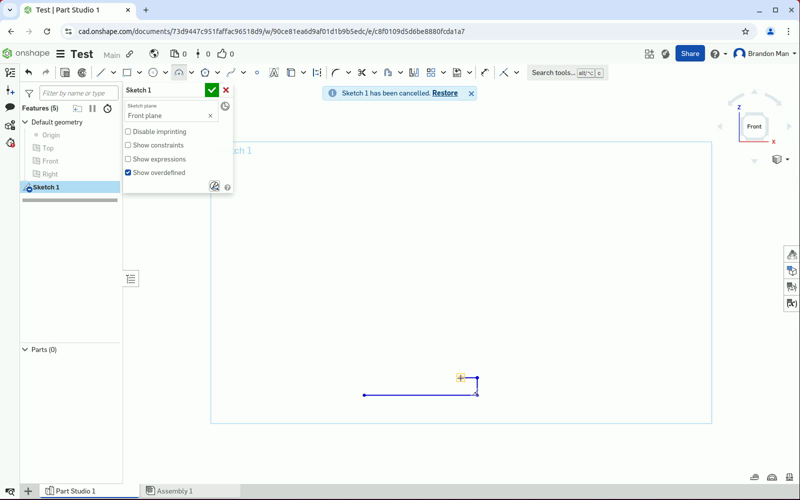
click(460, 377)
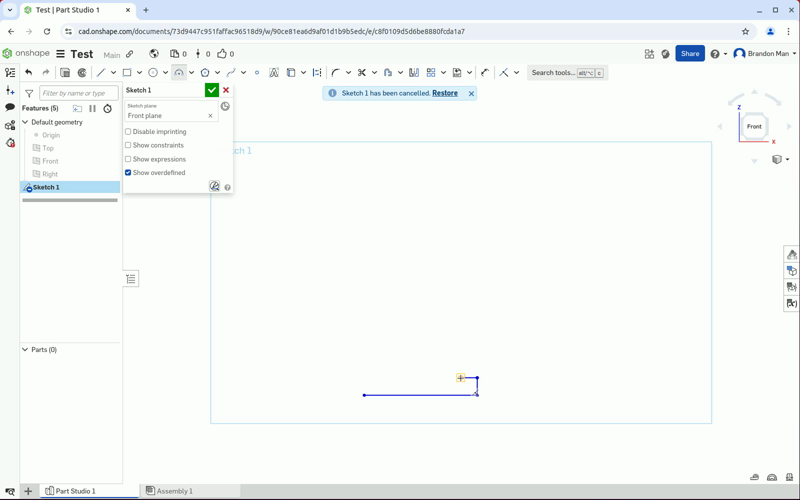
key_down(shift)
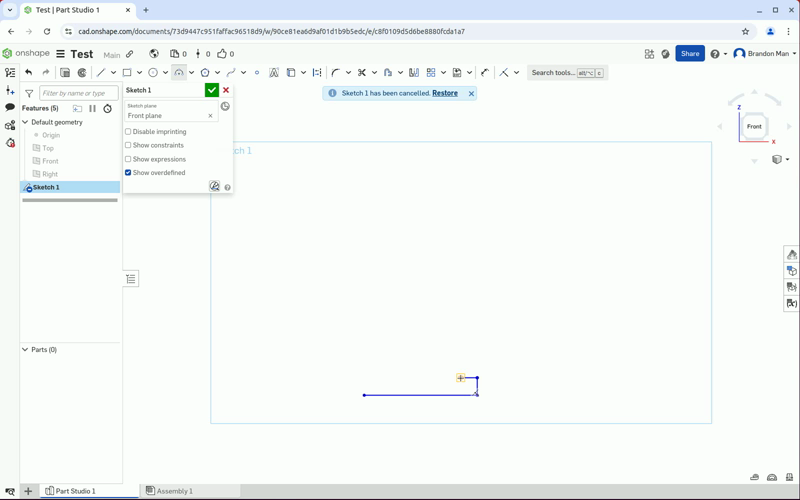
mouse_move(452, 370)
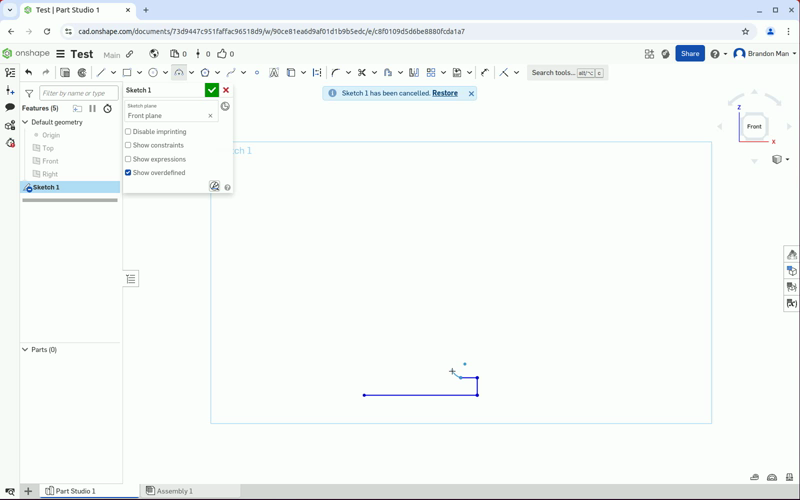
click(452, 370)
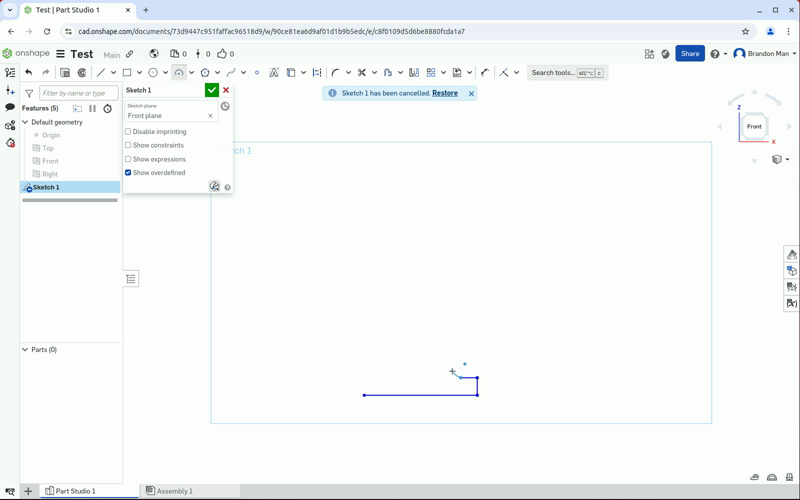
mouse_move(455, 375)
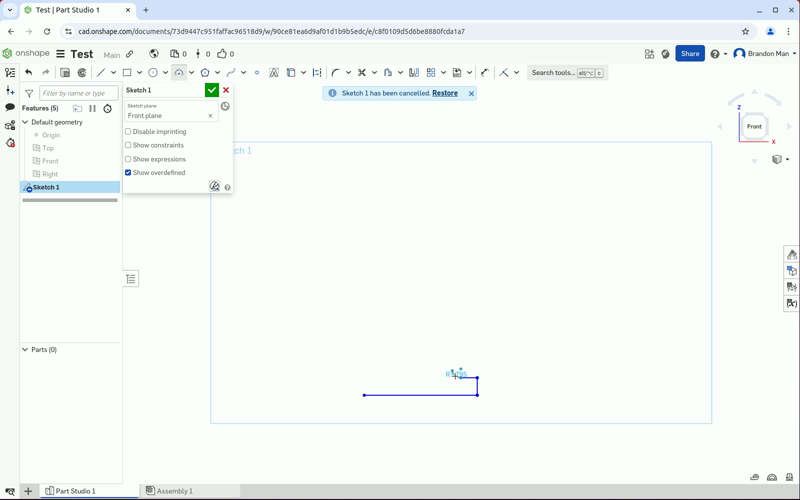
click(455, 375)
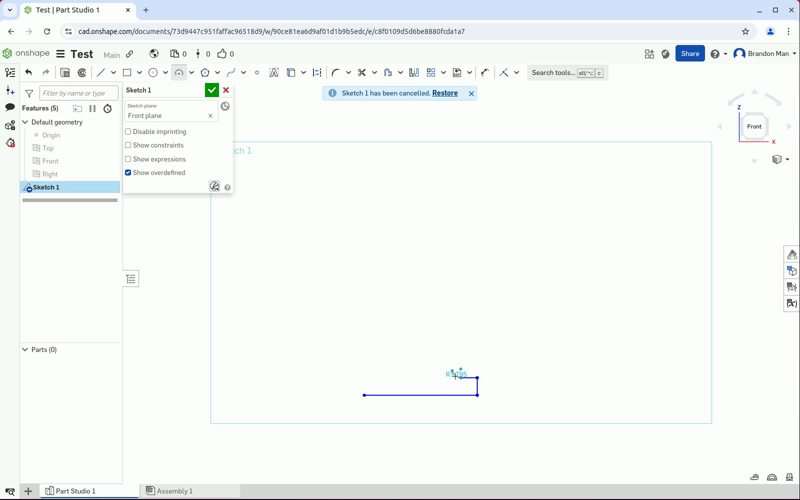
key_up(shift)
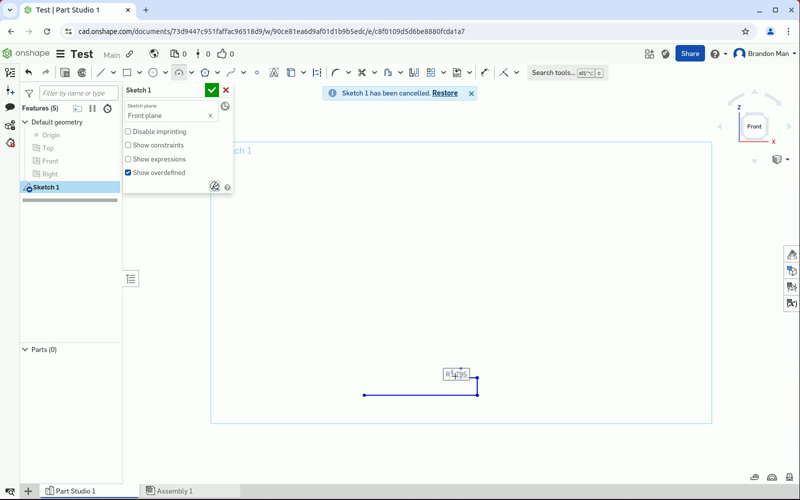
key(esc)
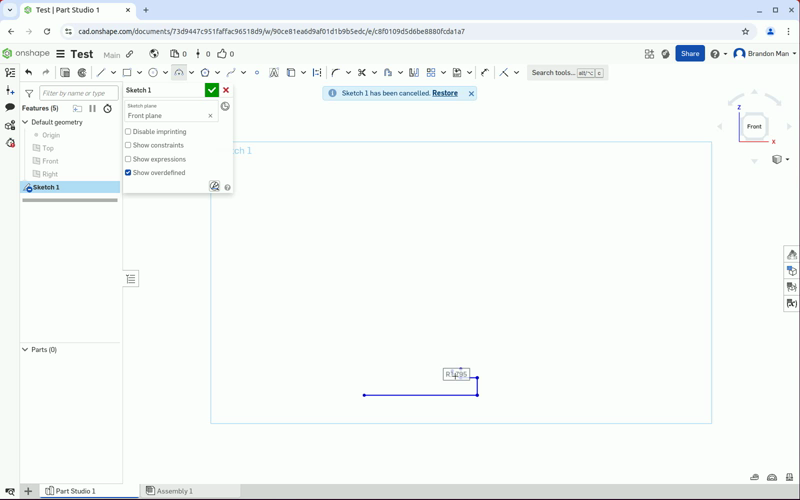
key(l)
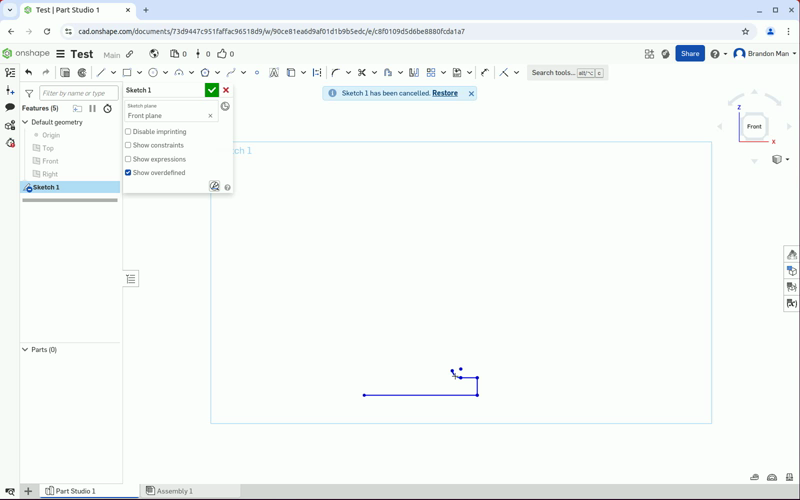
mouse_move(452, 370)
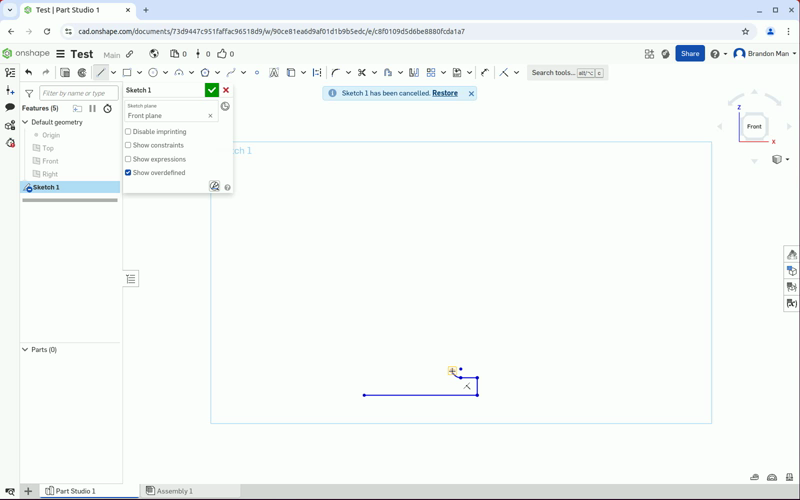
click(452, 370)
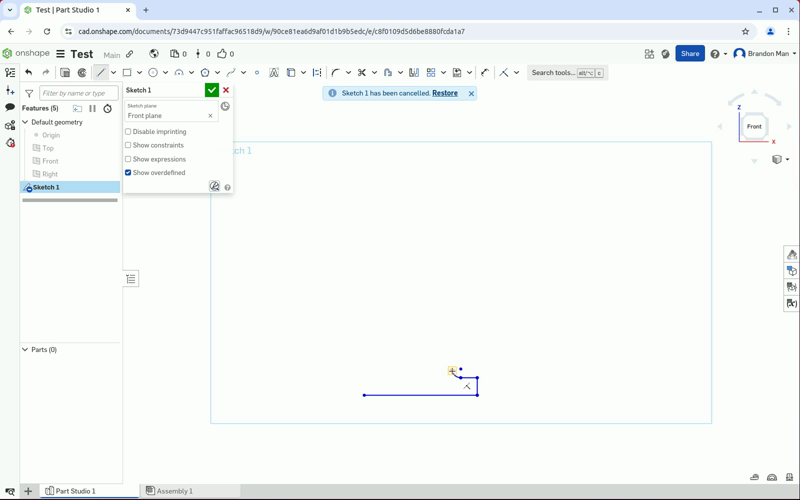
key_down(shift)
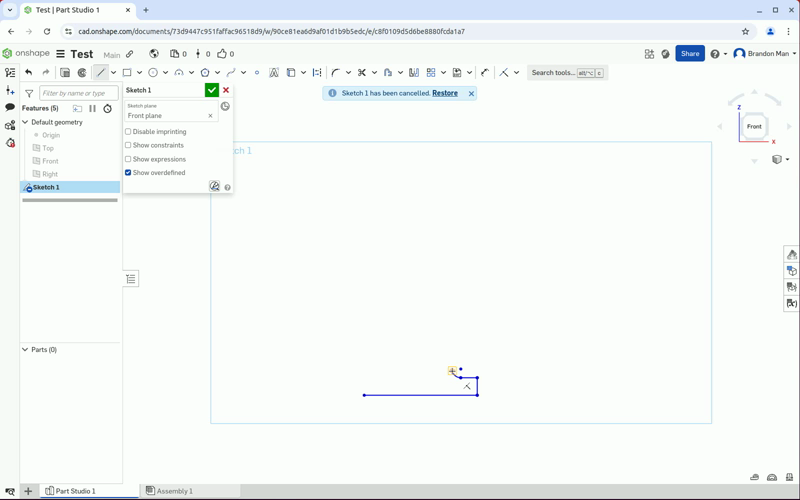
mouse_move(444, 226)
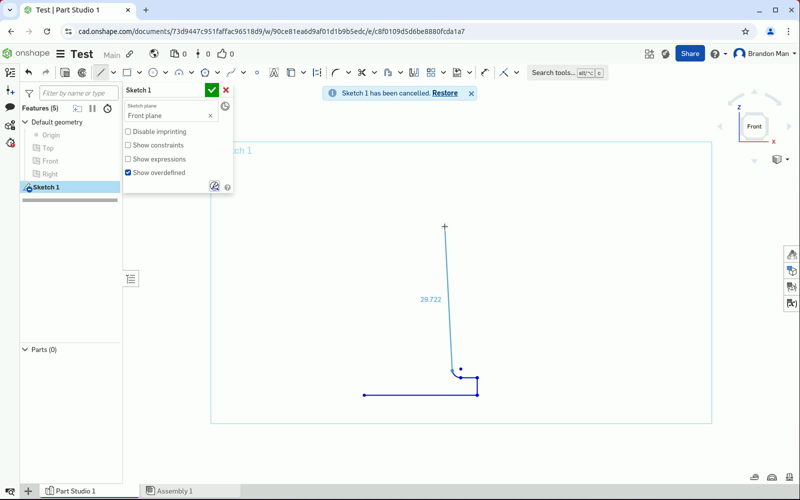
click(444, 226)
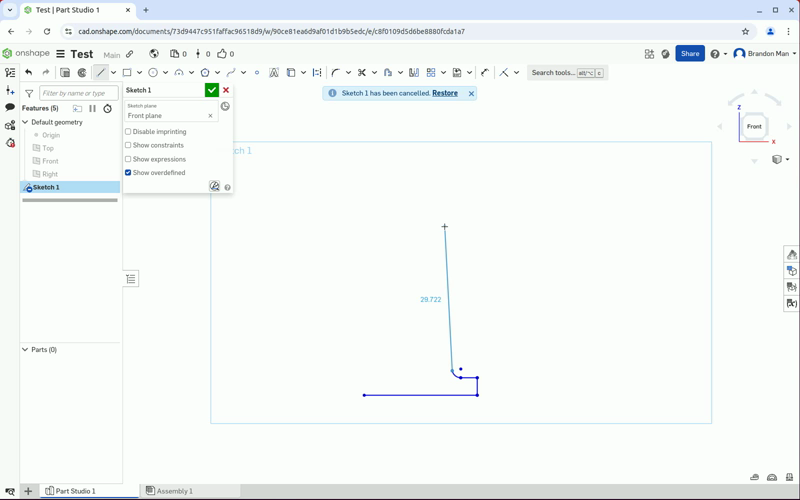
key_up(shift)
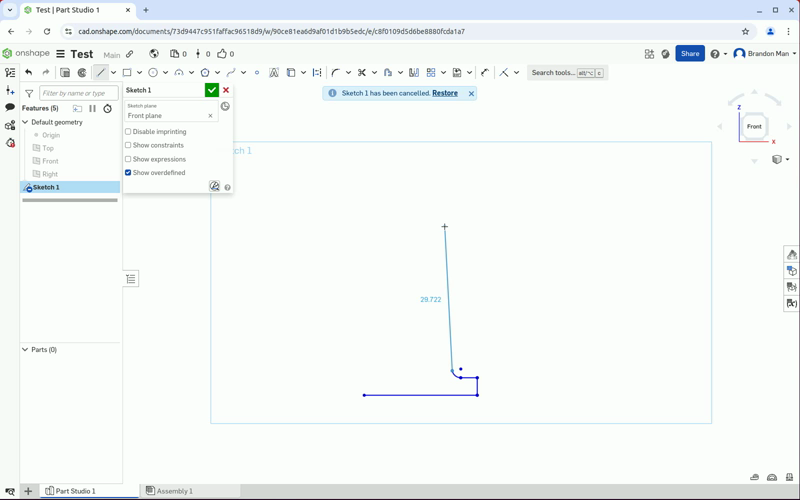
key(esc)
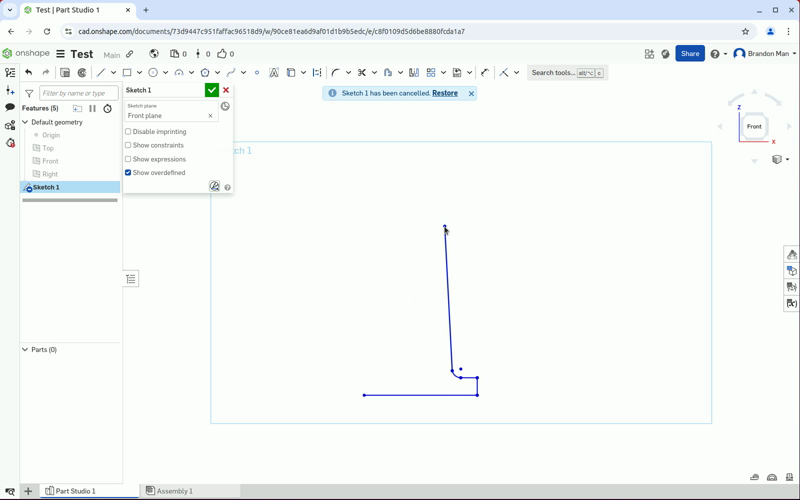
key(a)
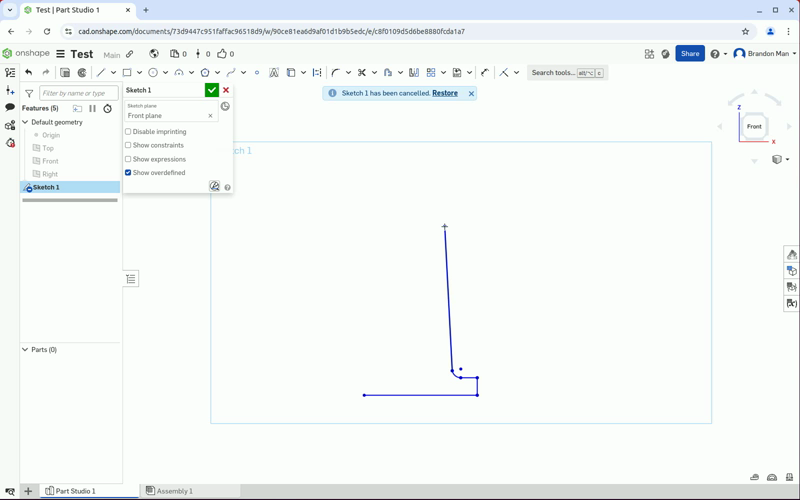
mouse_move(444, 226)
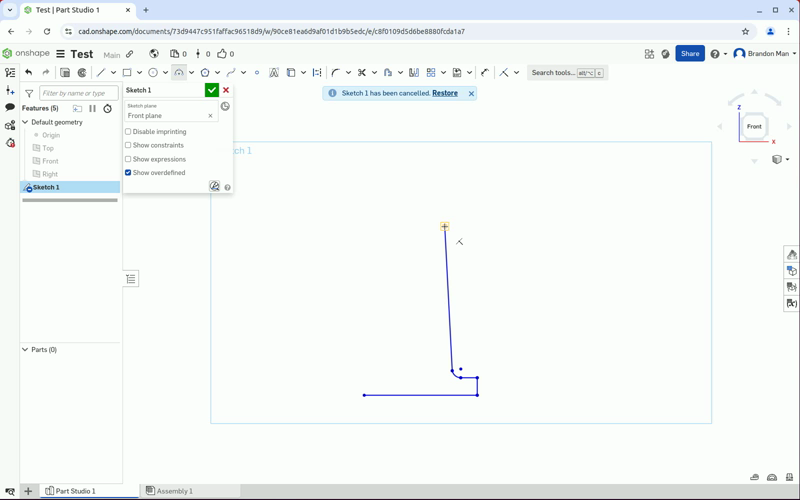
click(444, 226)
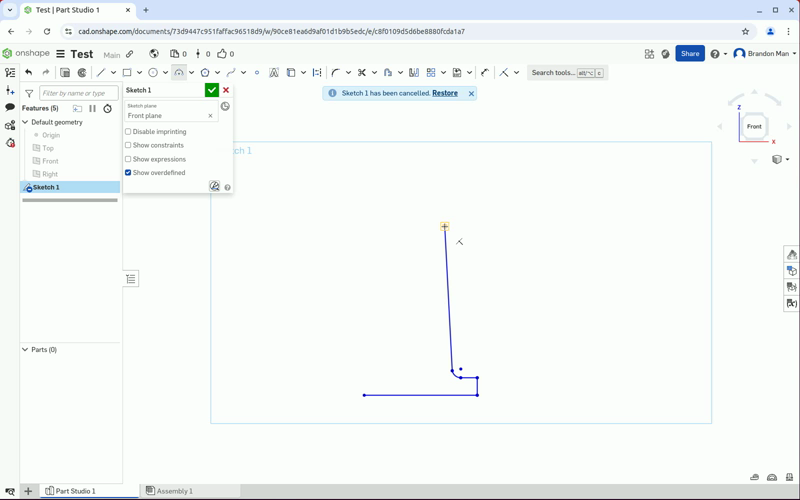
key_down(shift)
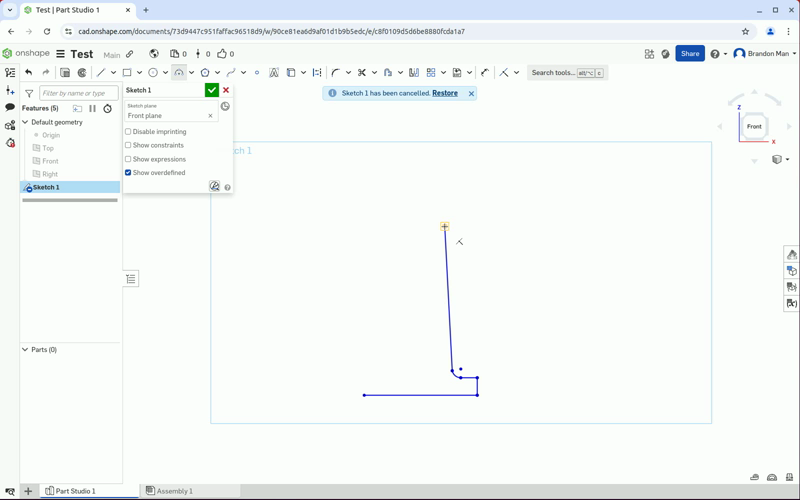
mouse_move(396, 226)
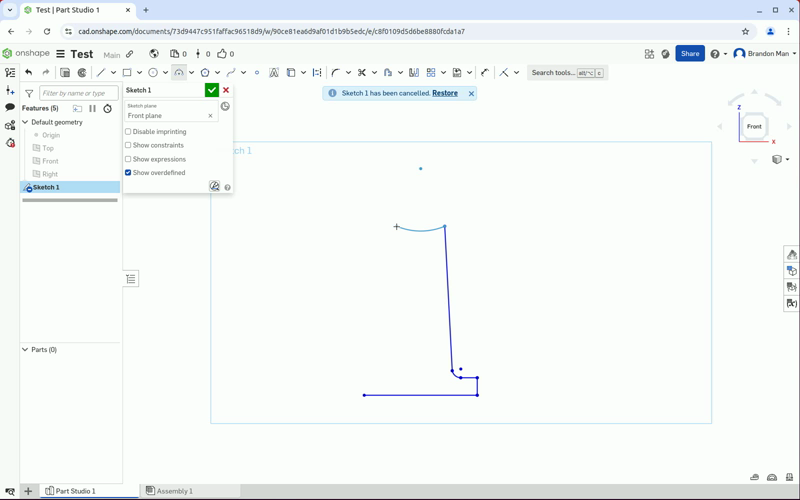
click(396, 226)
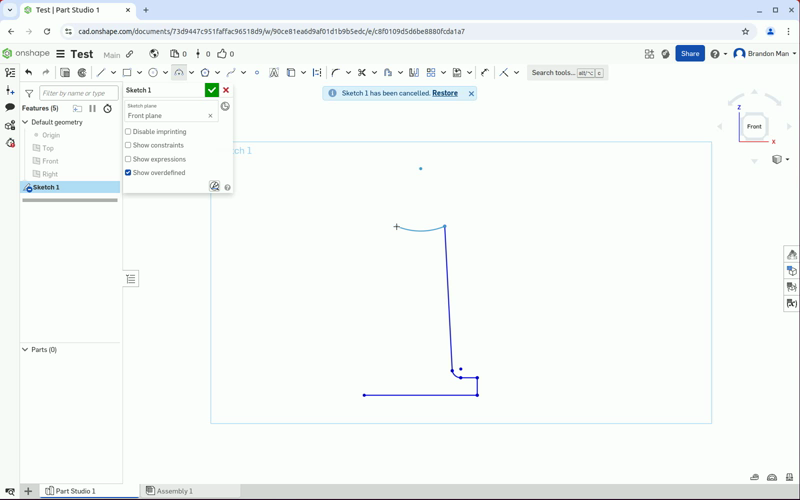
mouse_move(420, 243)
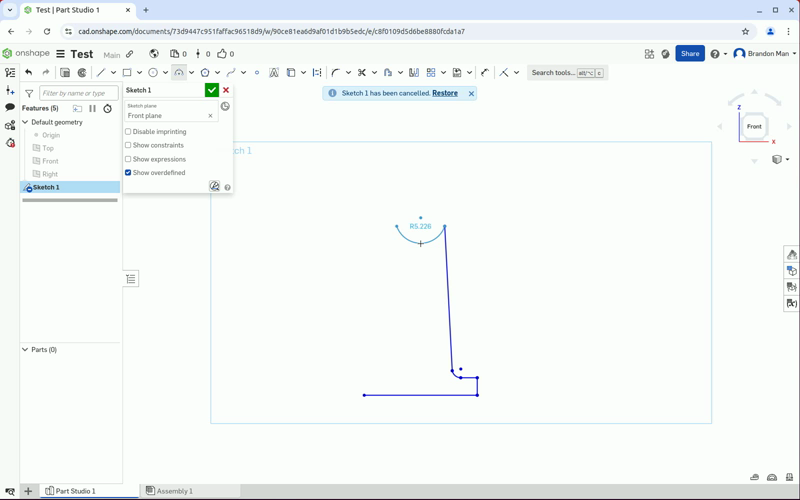
click(420, 243)
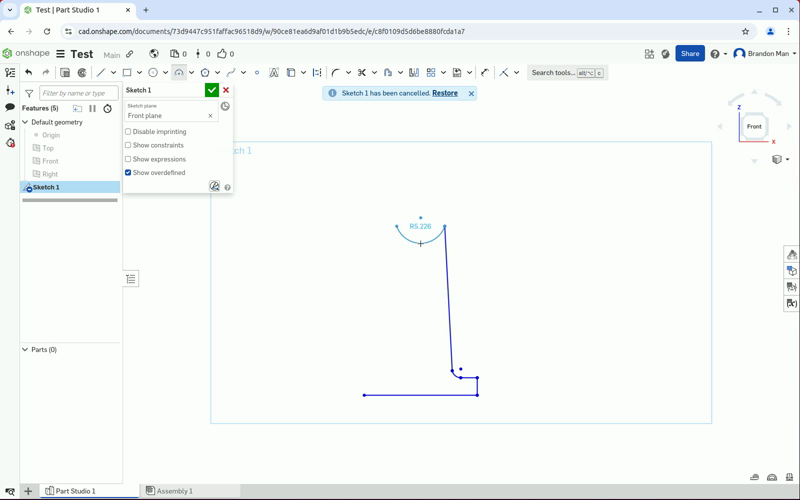
key_up(shift)
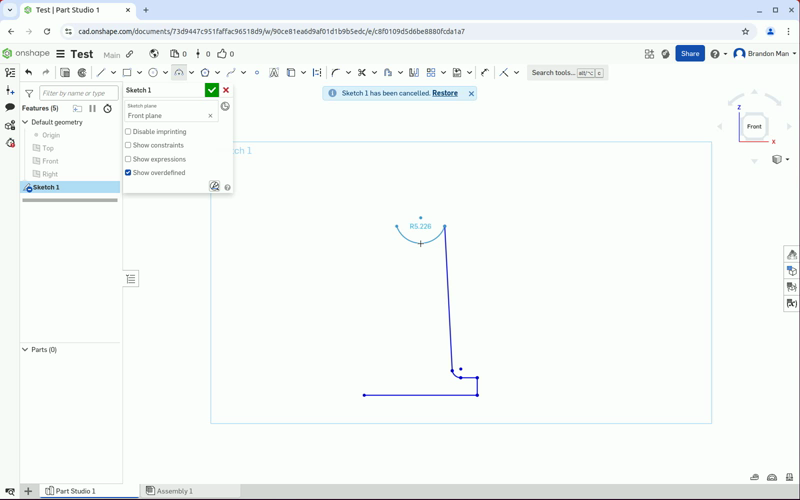
key(esc)
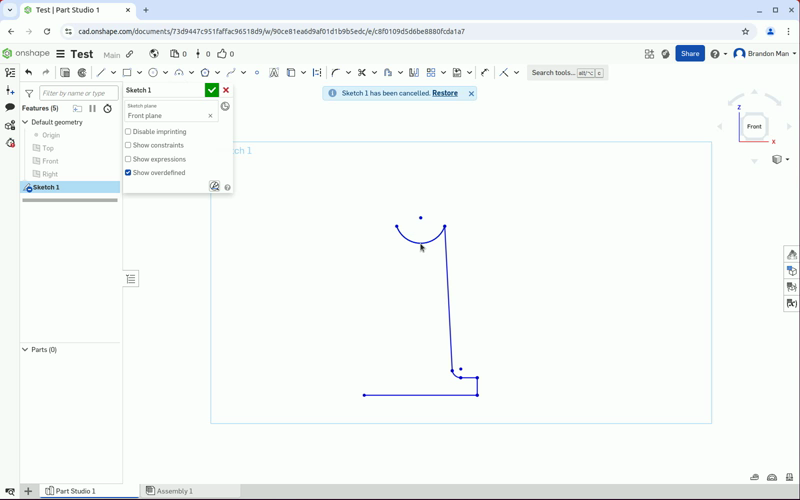
key(l)
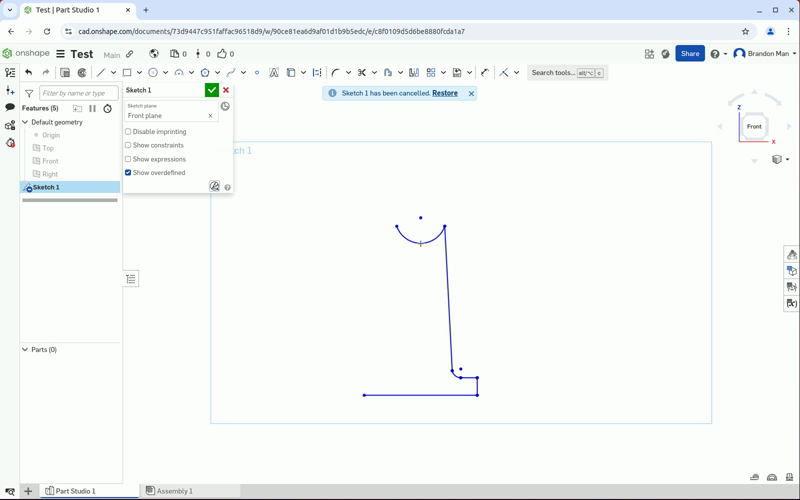
mouse_move(396, 226)
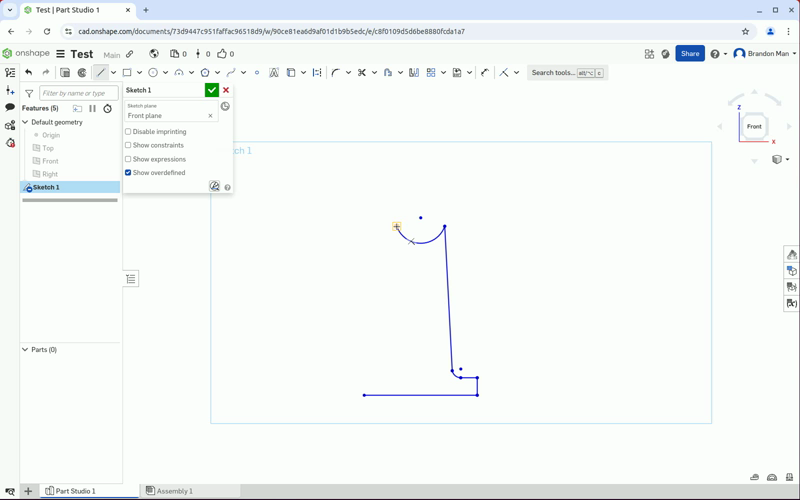
click(396, 226)
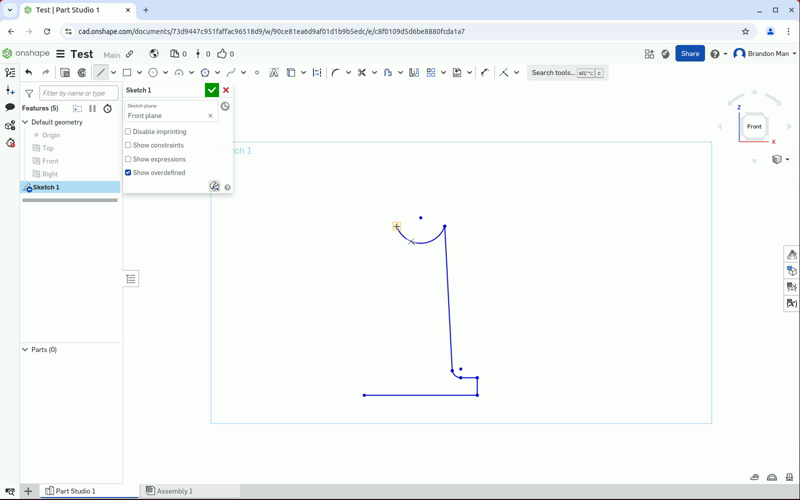
key_down(shift)
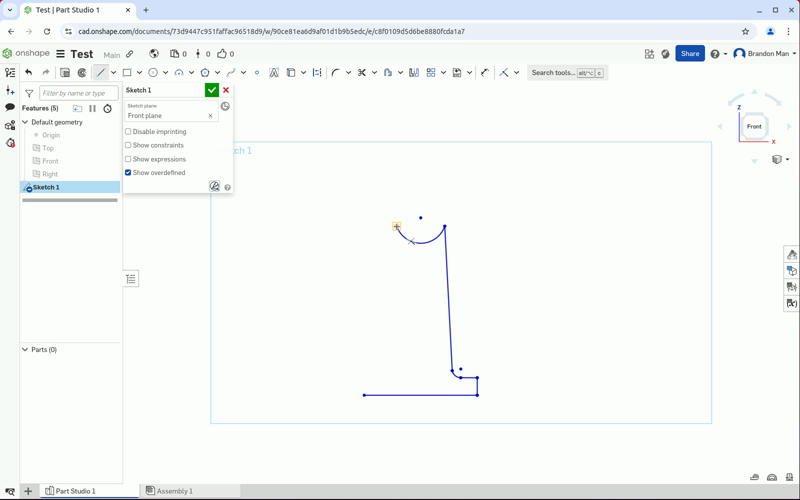
mouse_move(389, 370)
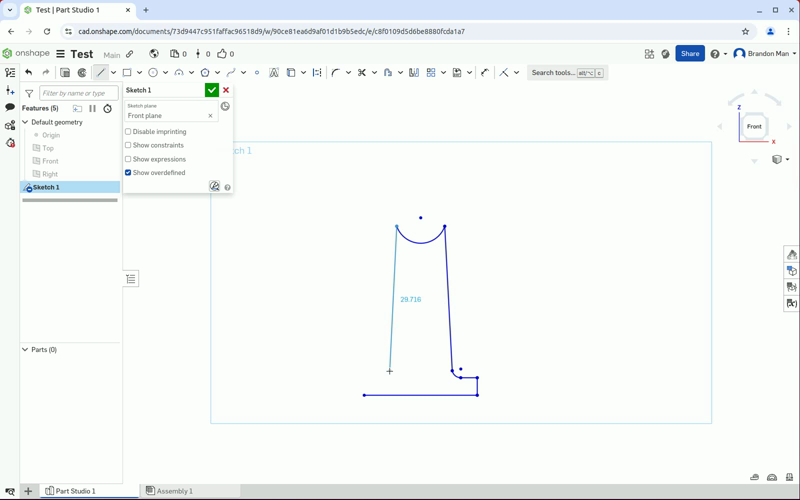
click(389, 370)
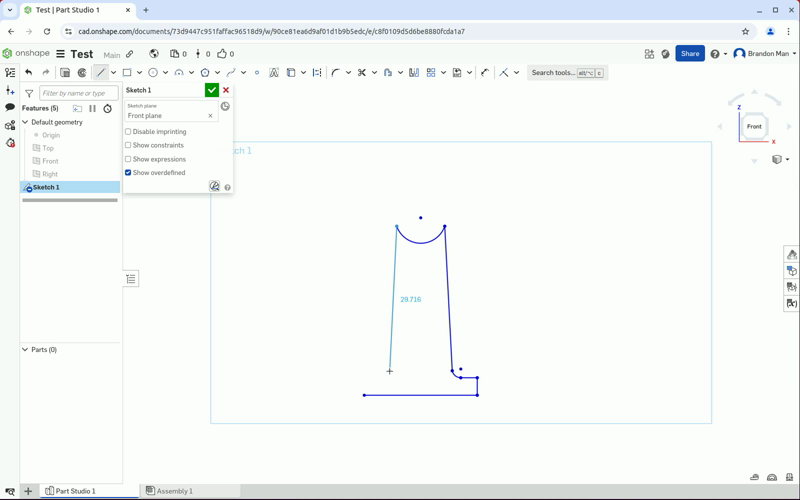
key_up(shift)
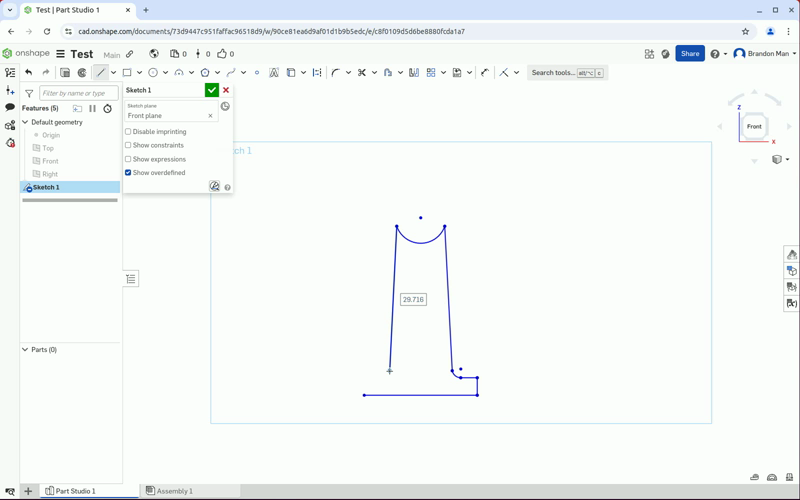
key(esc)
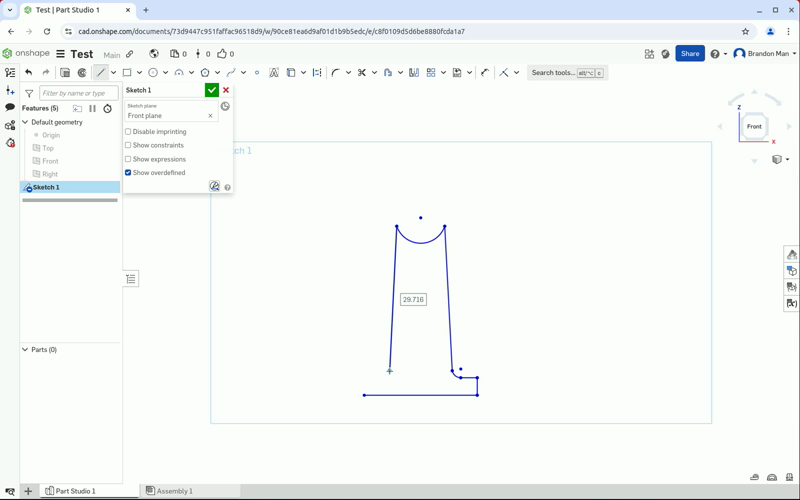
key(a)
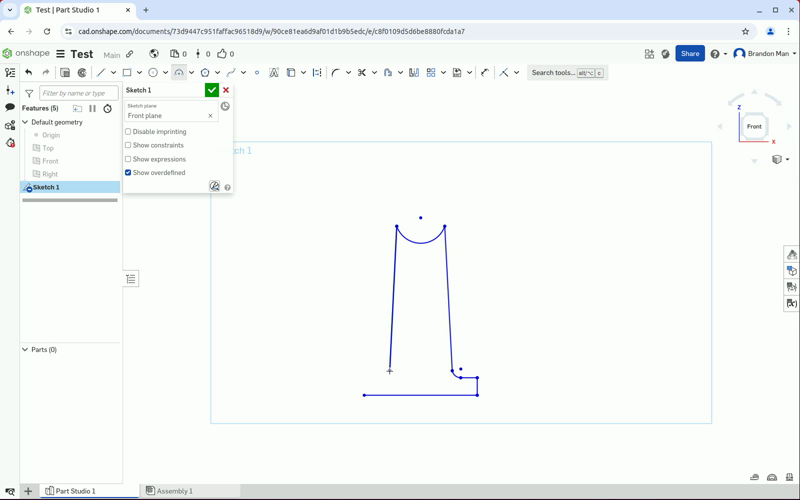
mouse_move(389, 370)
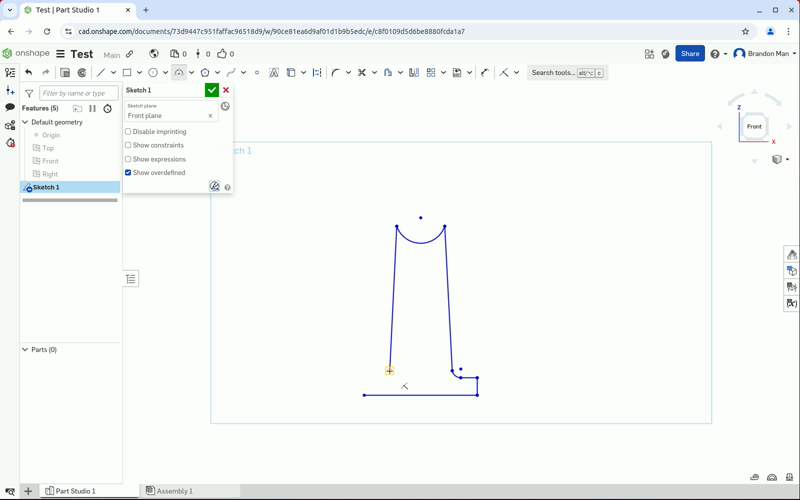
click(389, 370)
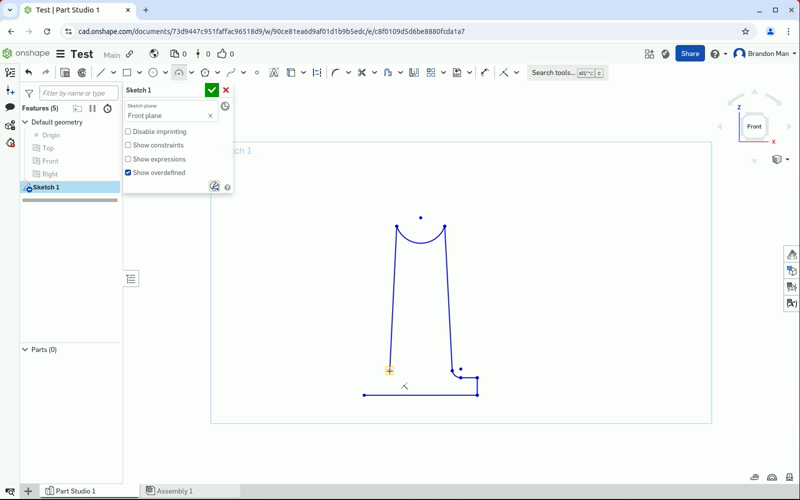
key_down(shift)
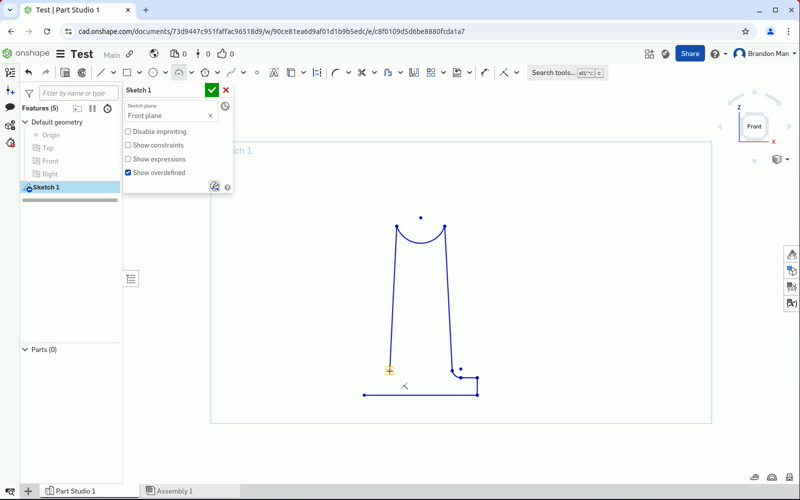
mouse_move(382, 377)
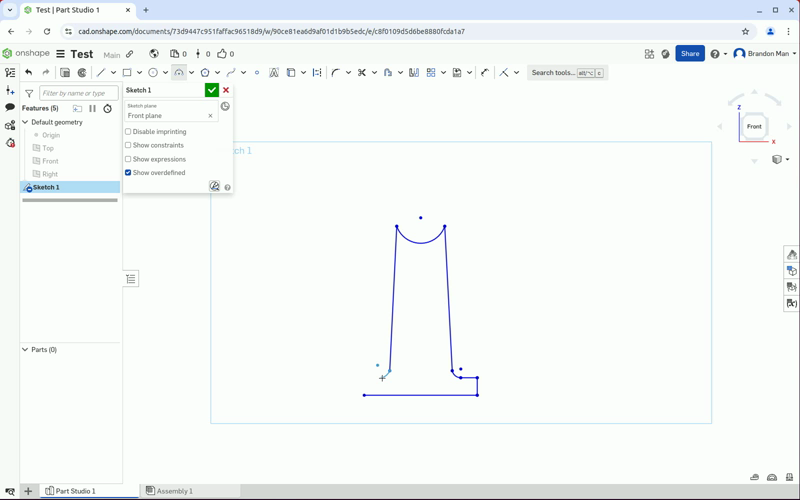
click(382, 377)
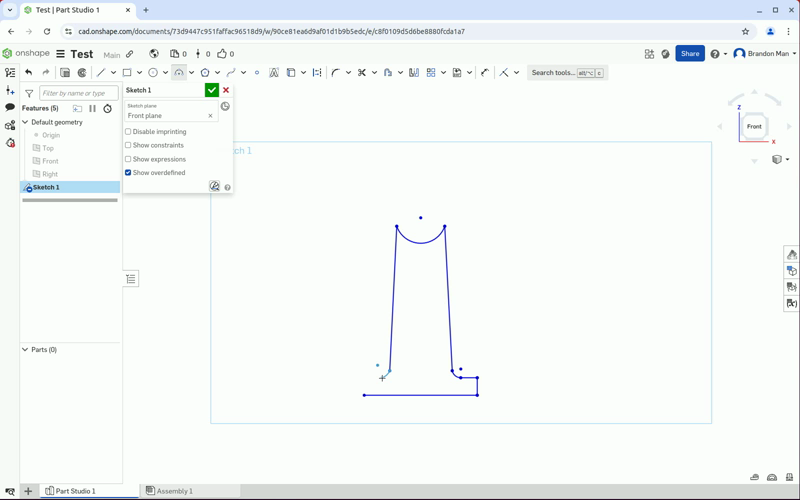
mouse_move(387, 375)
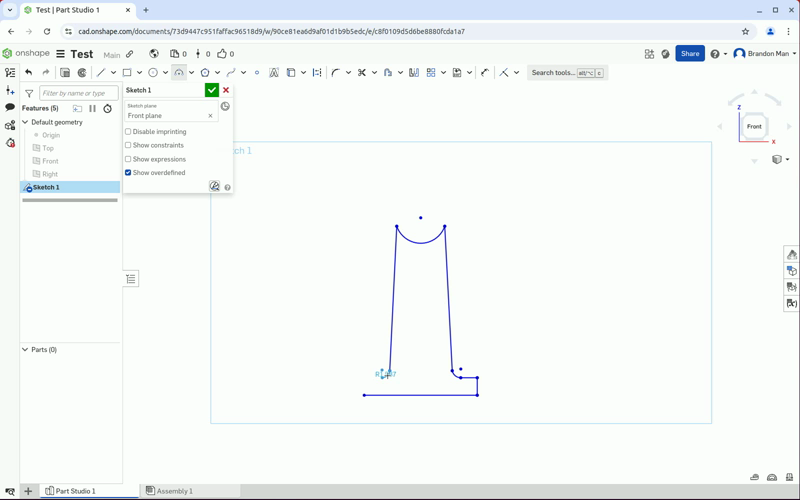
click(387, 375)
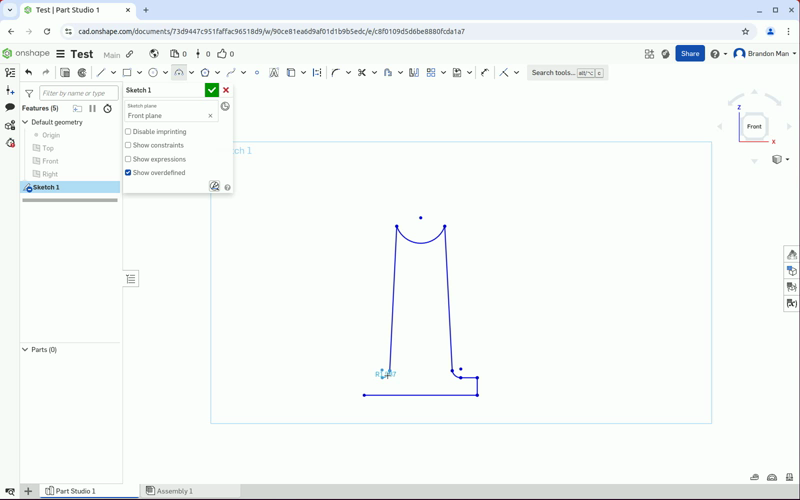
key_up(shift)
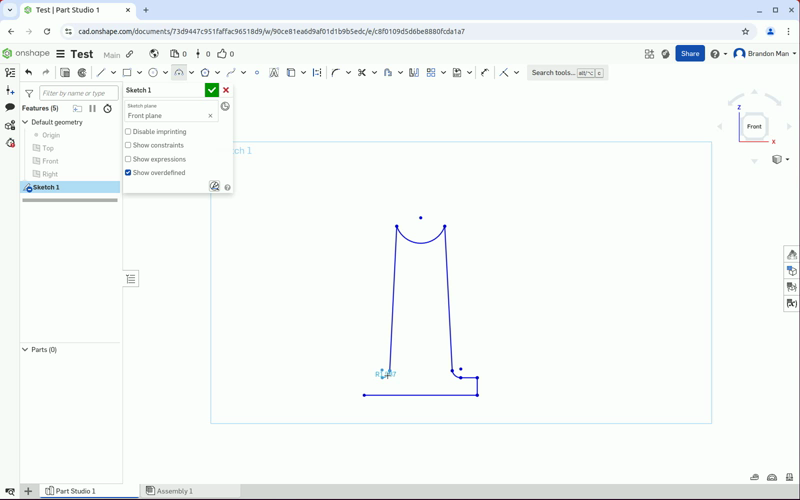
key(esc)
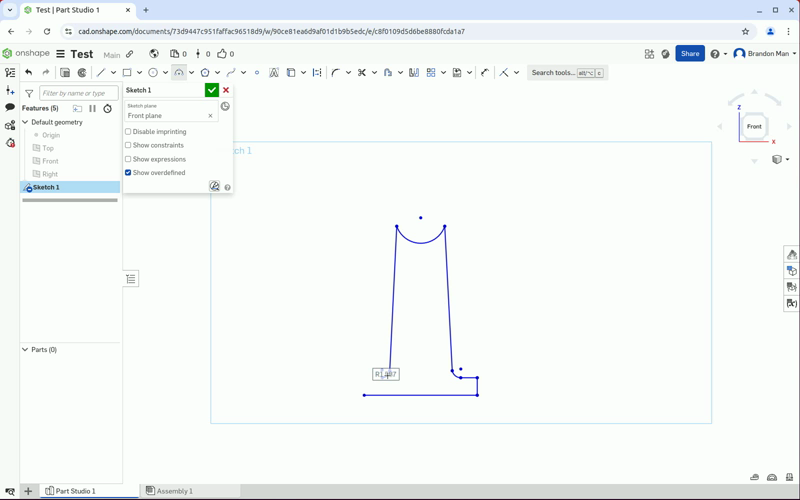
key(l)
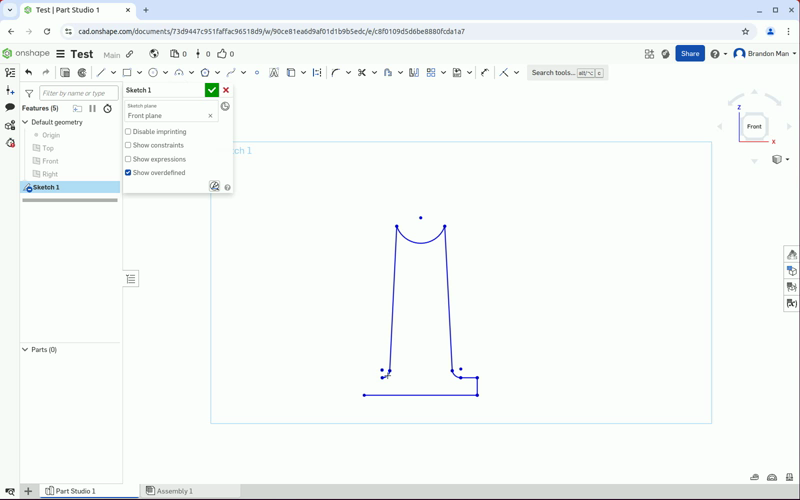
mouse_move(382, 377)
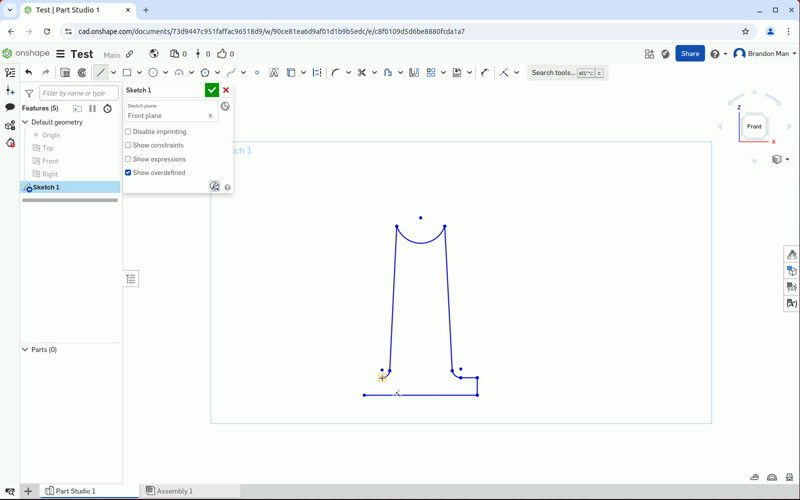
click(382, 377)
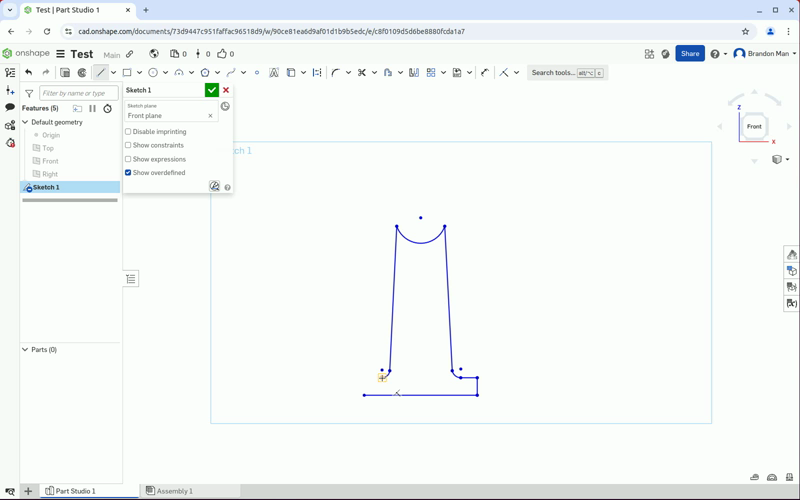
key_down(shift)
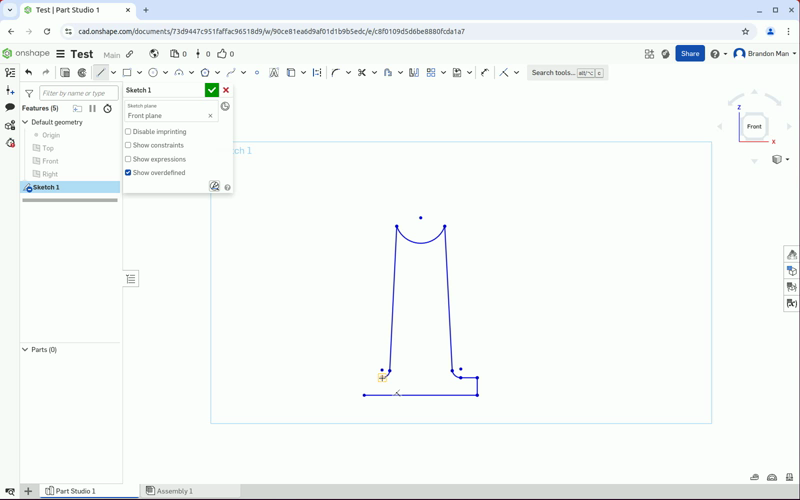
mouse_move(412, 377)
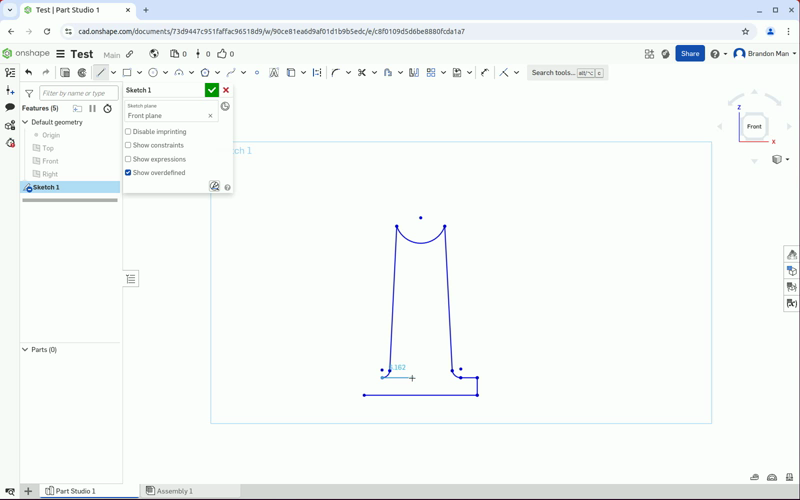
mouse_move(364, 377)
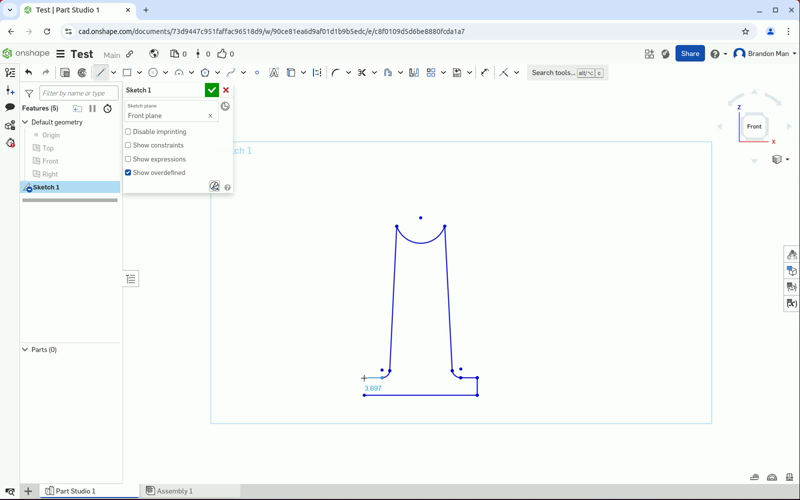
click(364, 377)
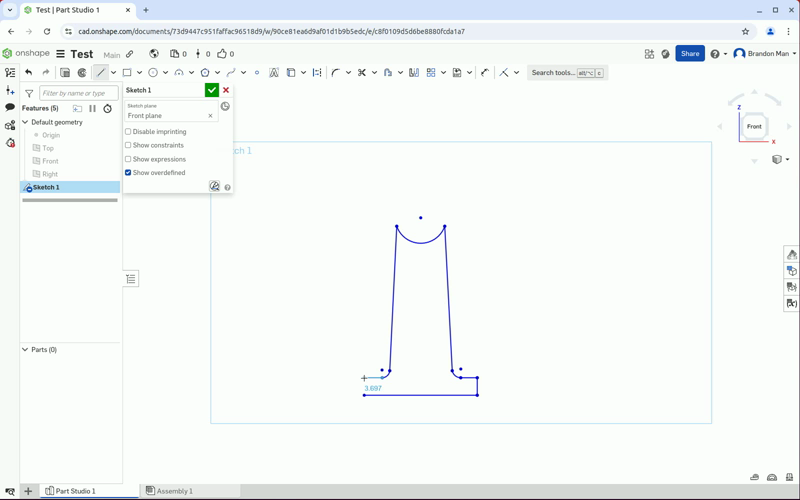
key_up(shift)
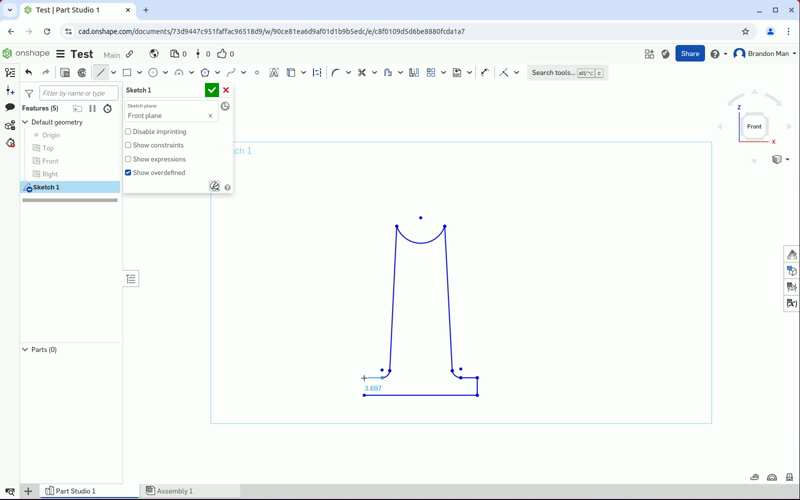
mouse_move(394, 377)
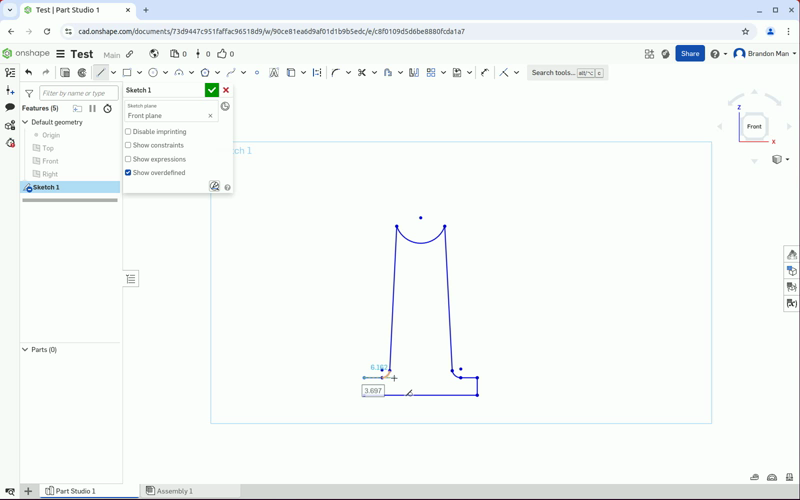
key_down(shift)
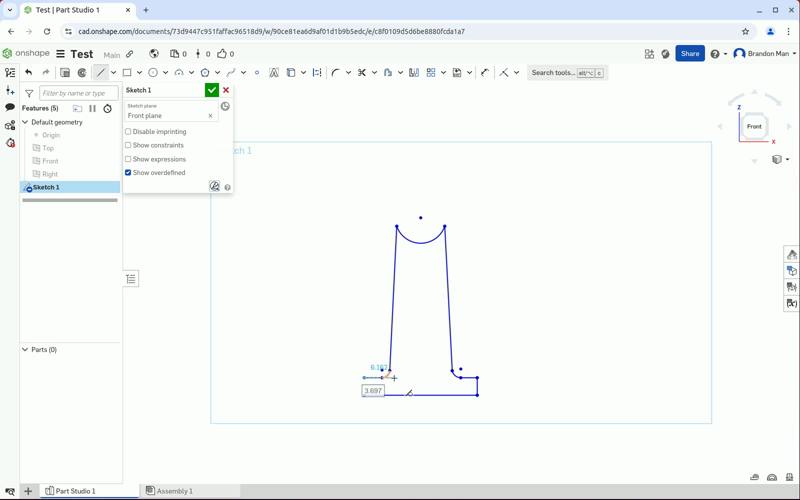
mouse_move(364, 395)
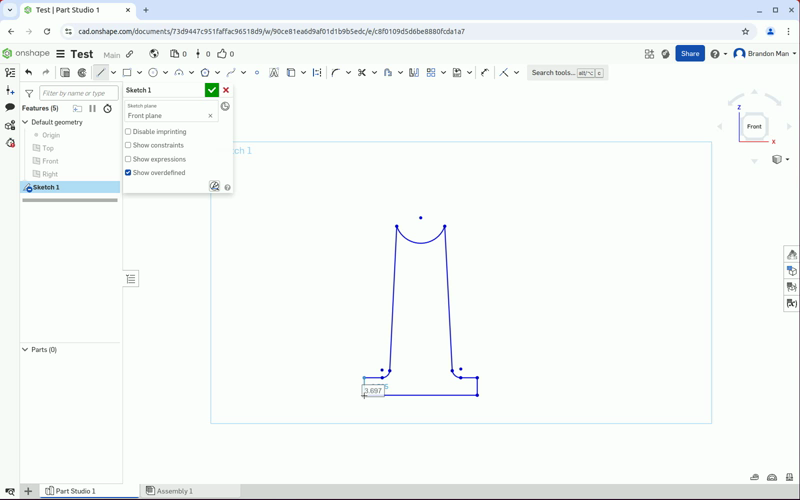
key_up(shift)
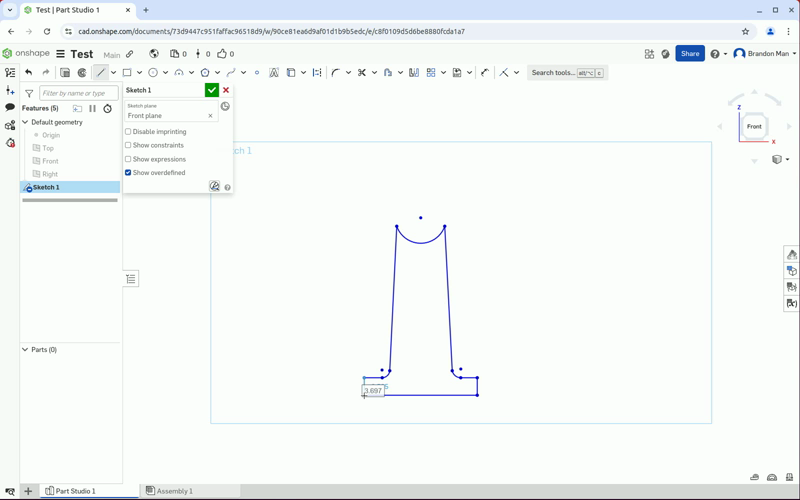
click(364, 395)
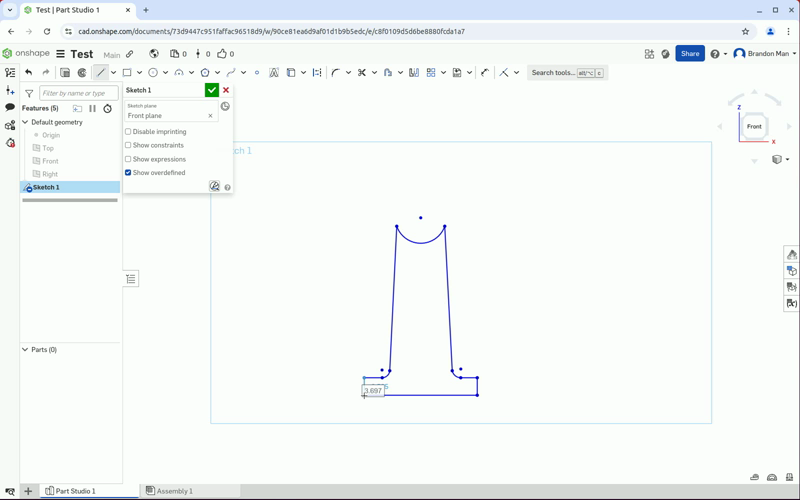
key(esc)
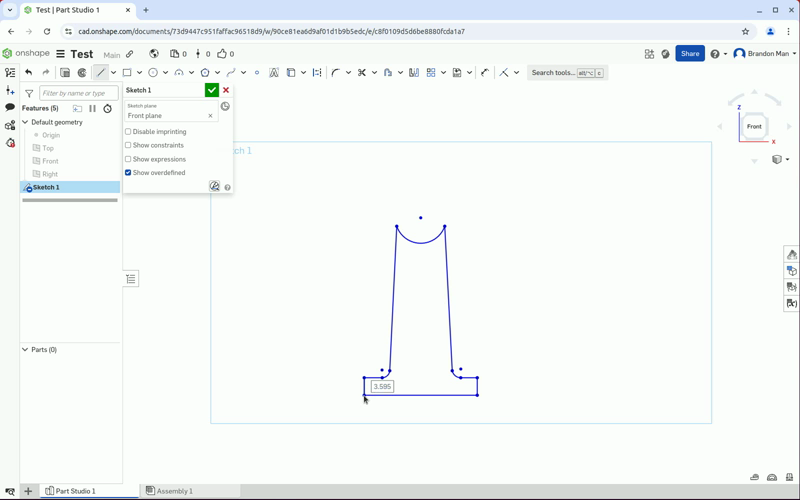
mouse_move(395, 376)
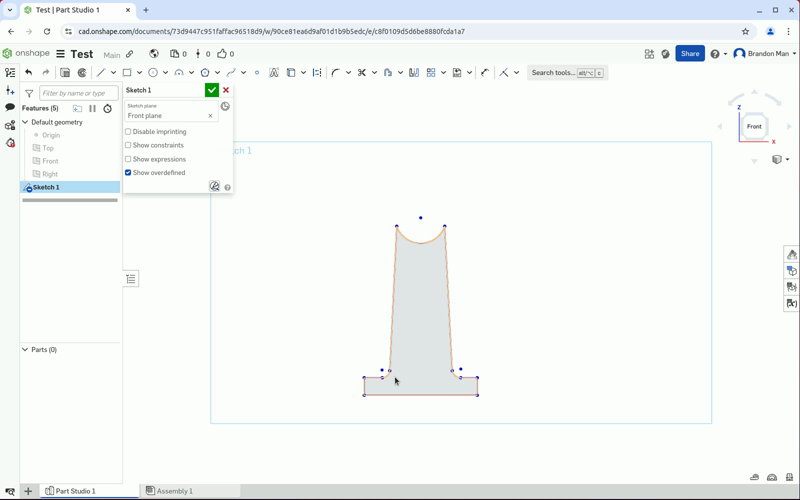
click(395, 376)
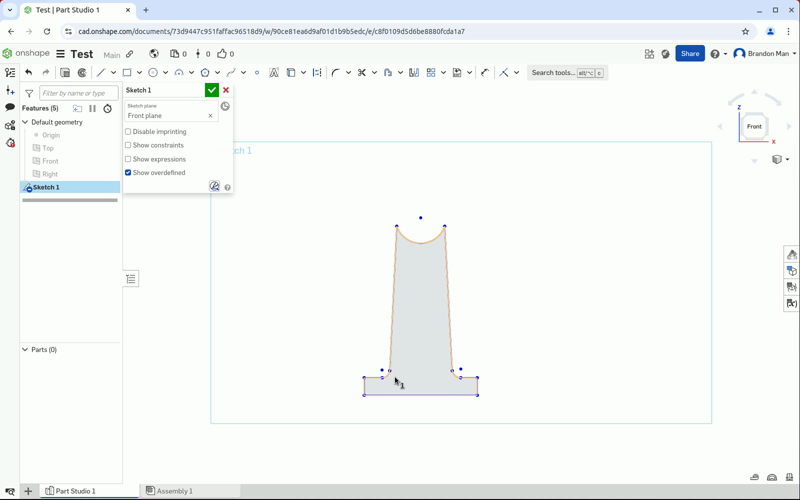
mouse_move(73, 352)
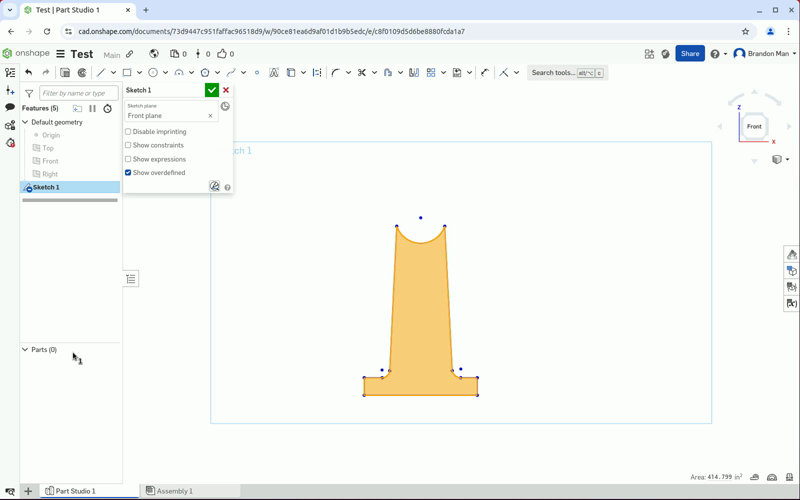
key(shift+y)
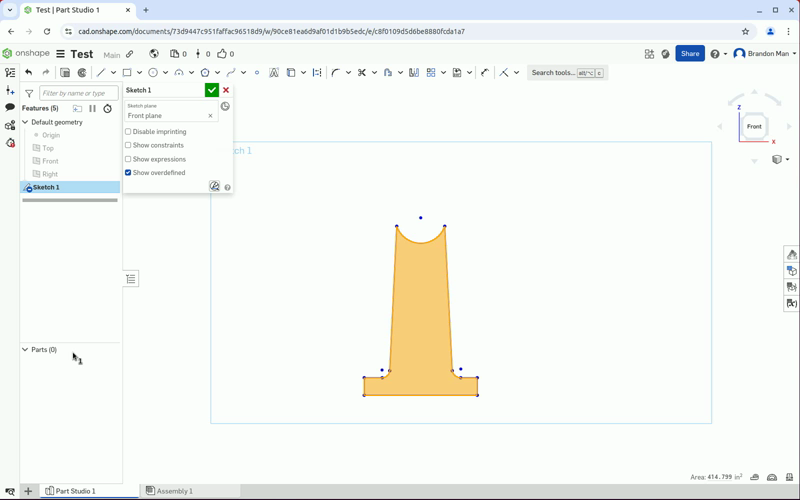
key(shift+e)
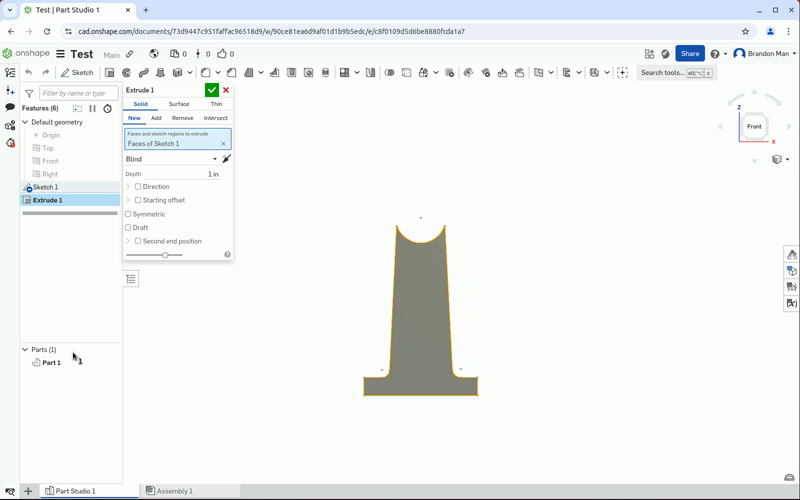
mouse_move(143, 106)
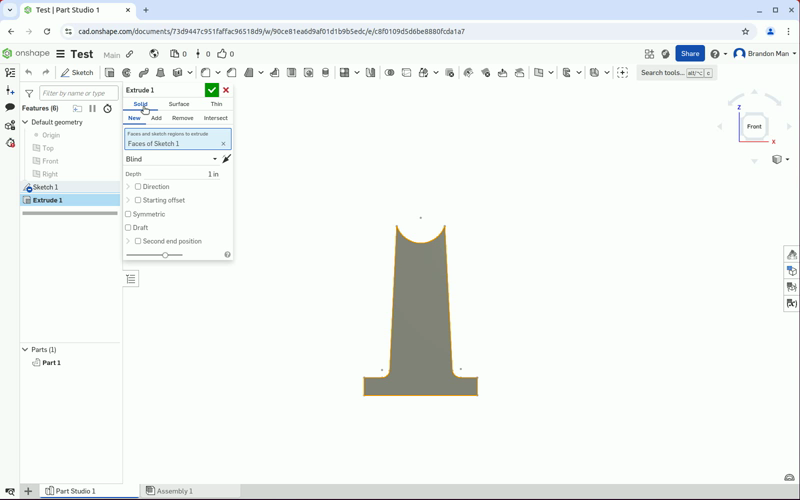
click(143, 106)
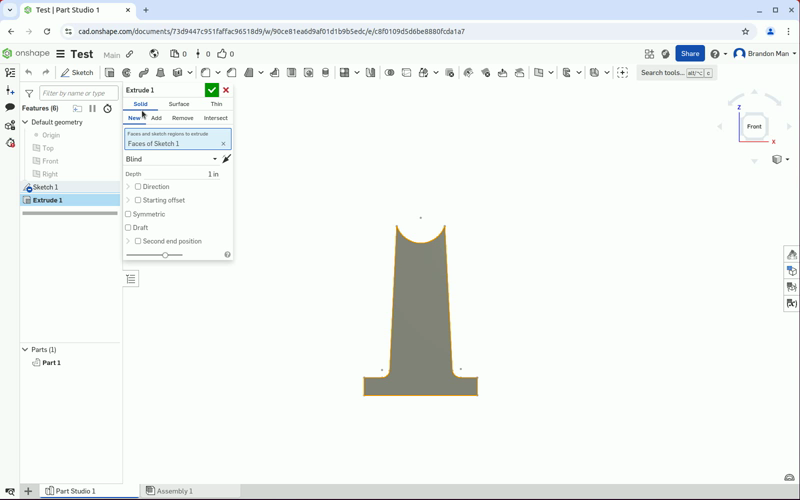
mouse_move(137, 120)
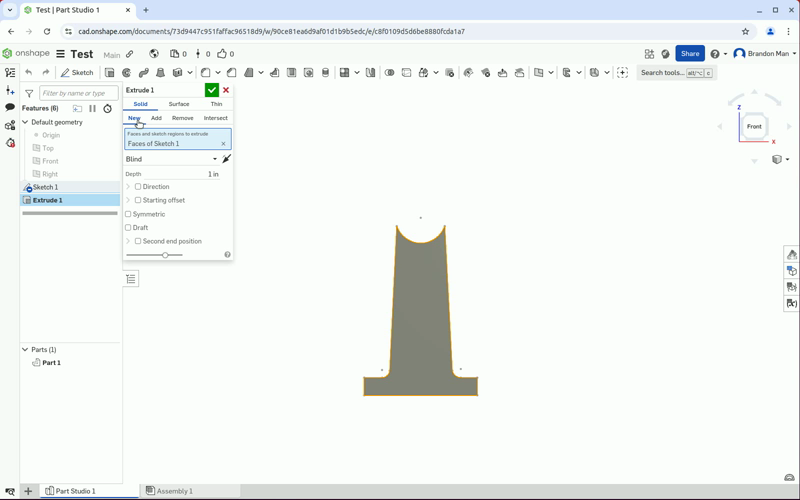
click(137, 120)
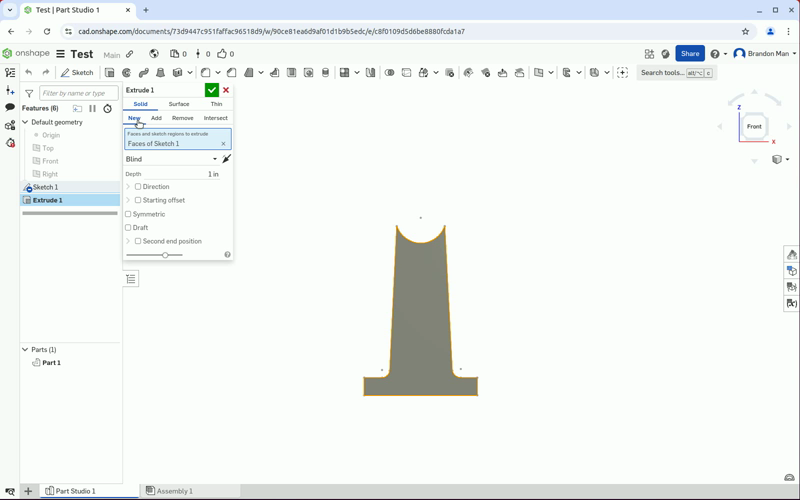
key(tab, 4)
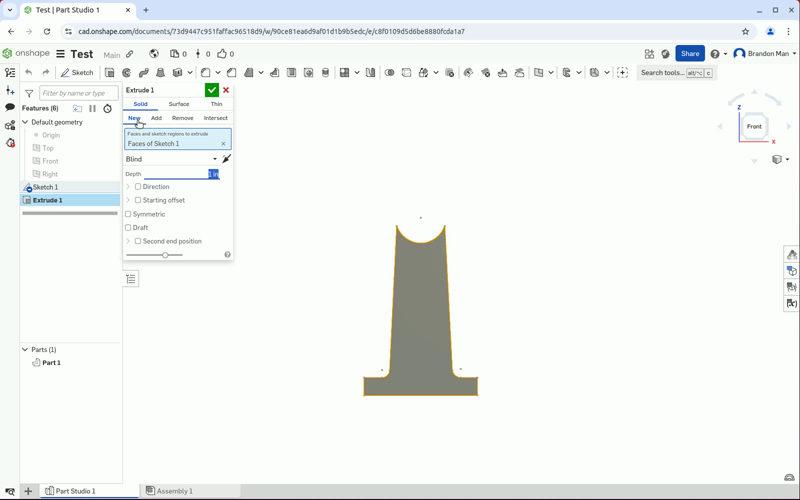
text(-1.685)
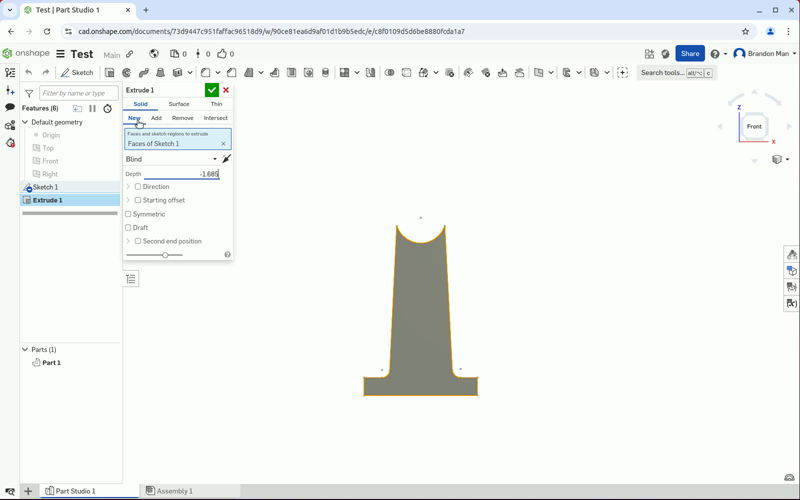
key(enter)
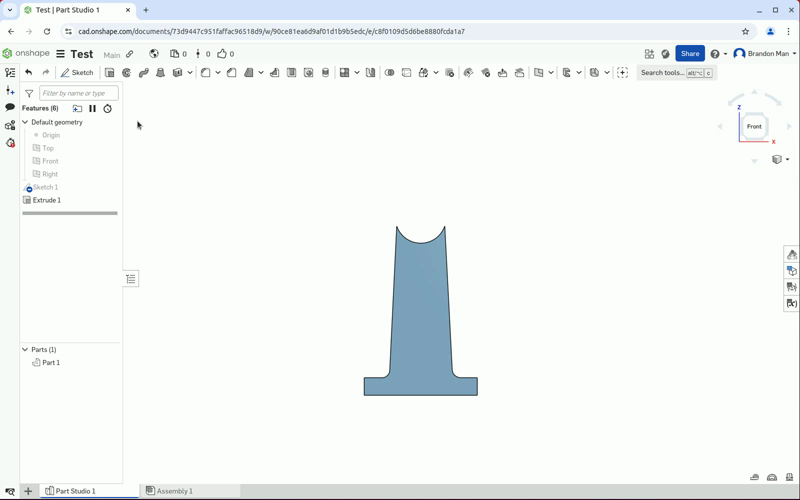
key(shift+h)
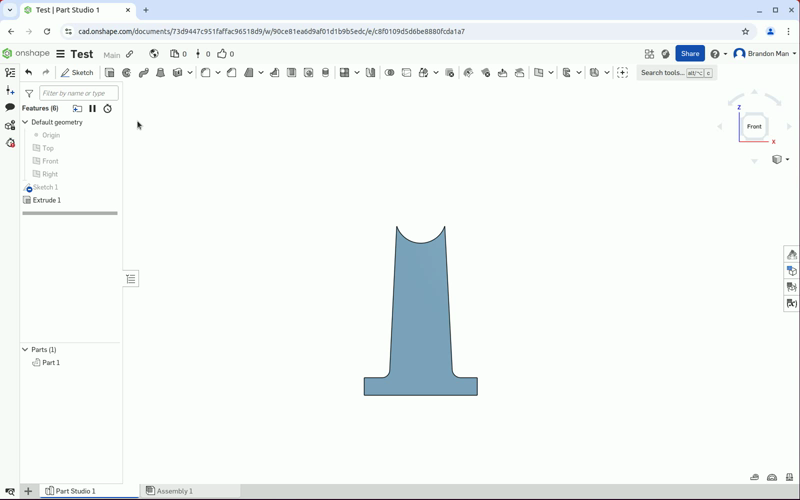
key(shift+h)
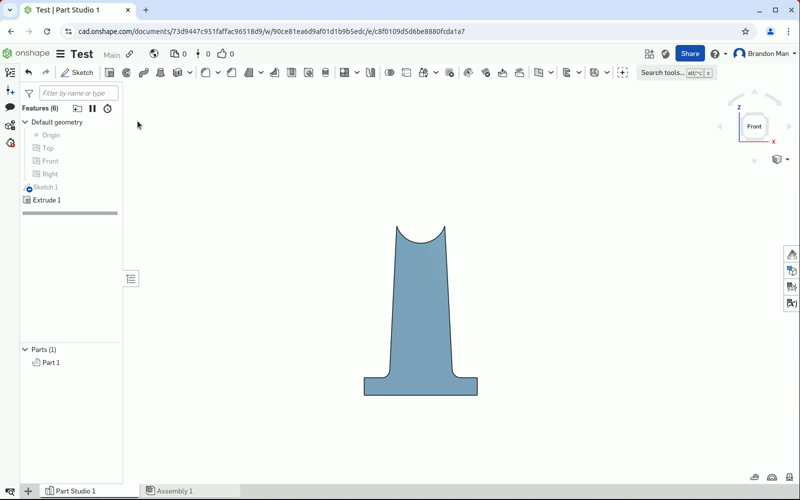
mouse_move(73, 189)
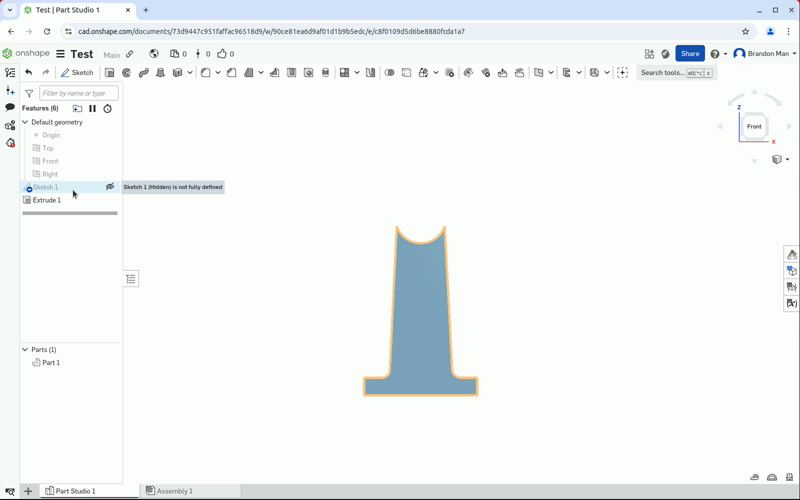
click(73, 189)
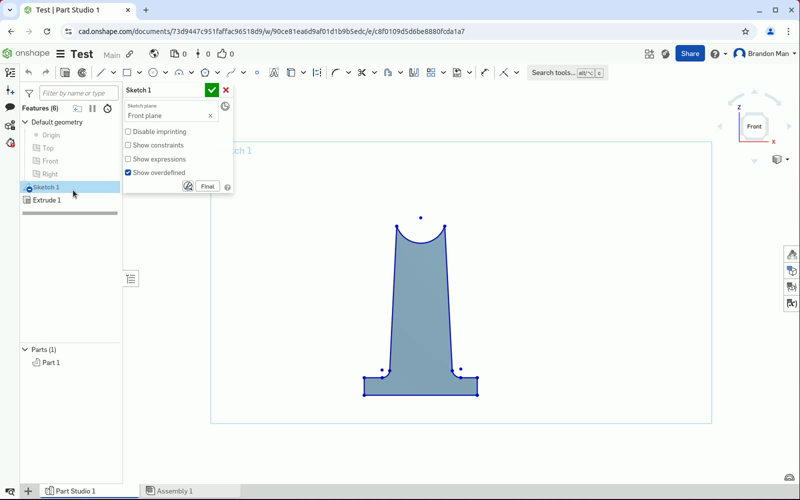
mouse_move(229, 92)
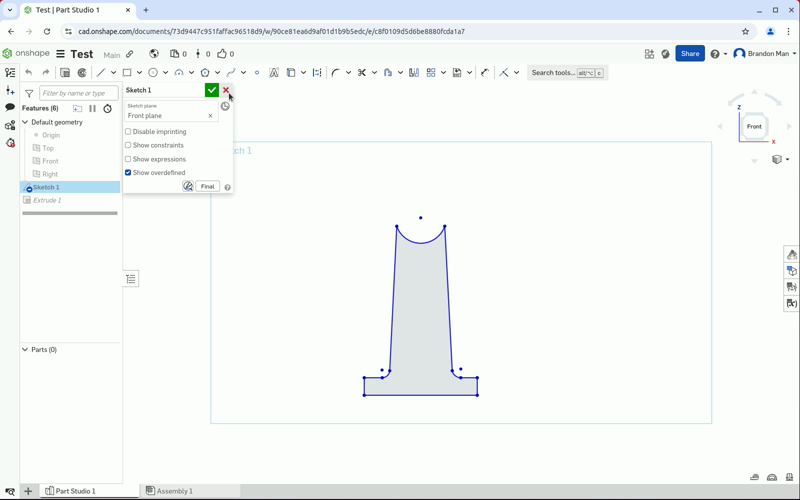
click(229, 92)
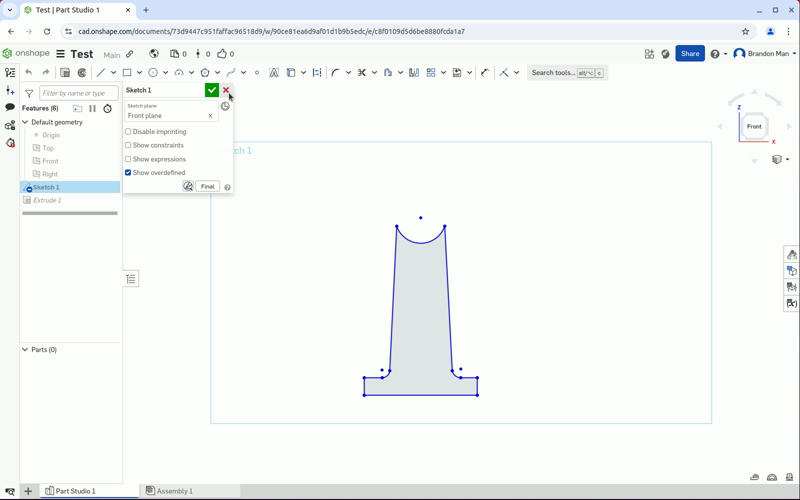
key(shift+s)
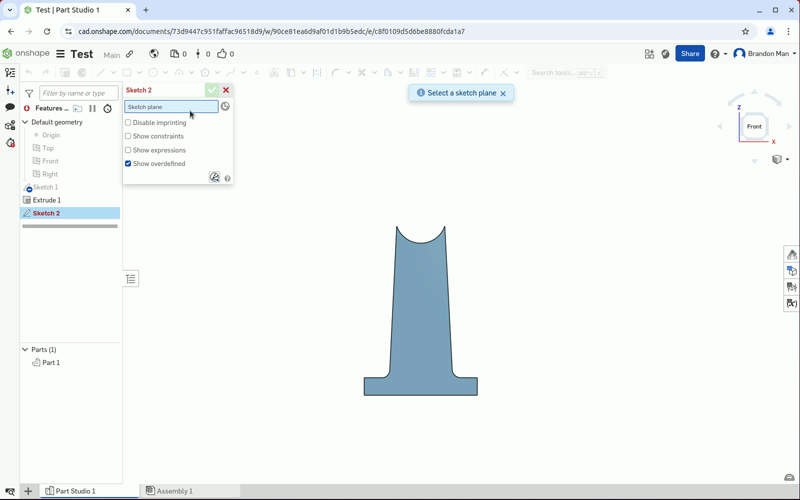
mouse_move(73, 163)
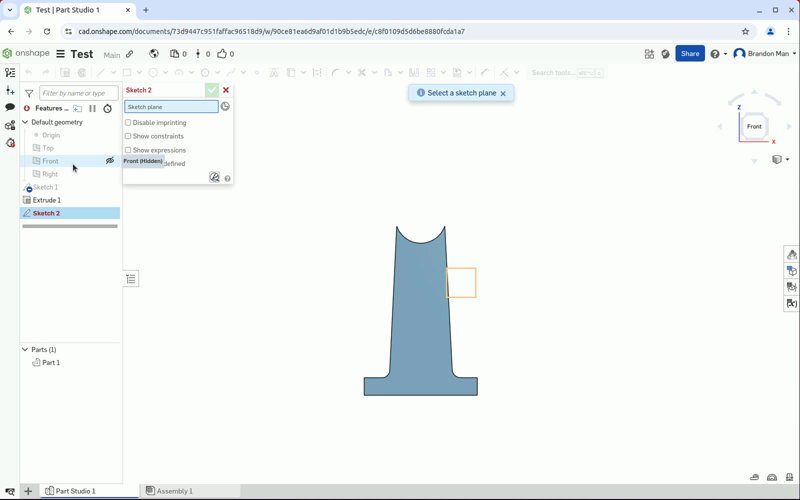
click(73, 163)
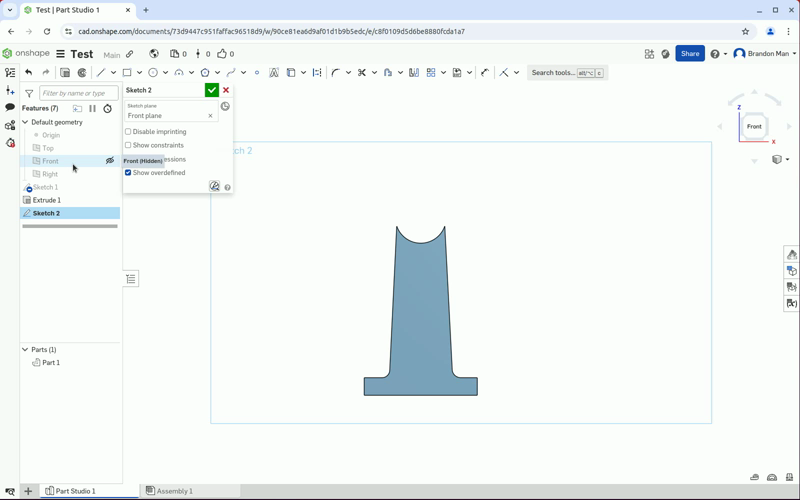
mouse_move(73, 352)
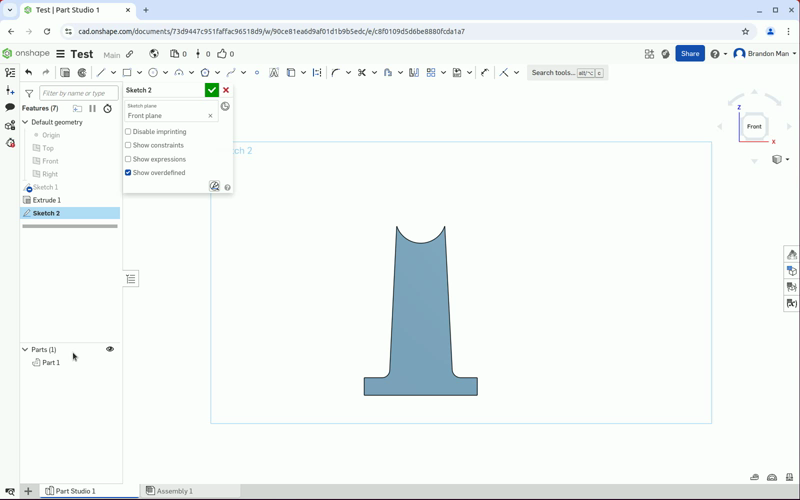
key(y)
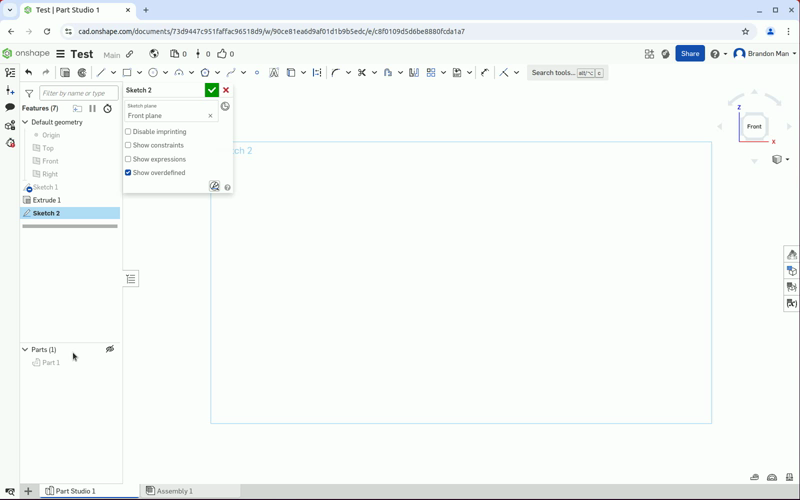
key(c)
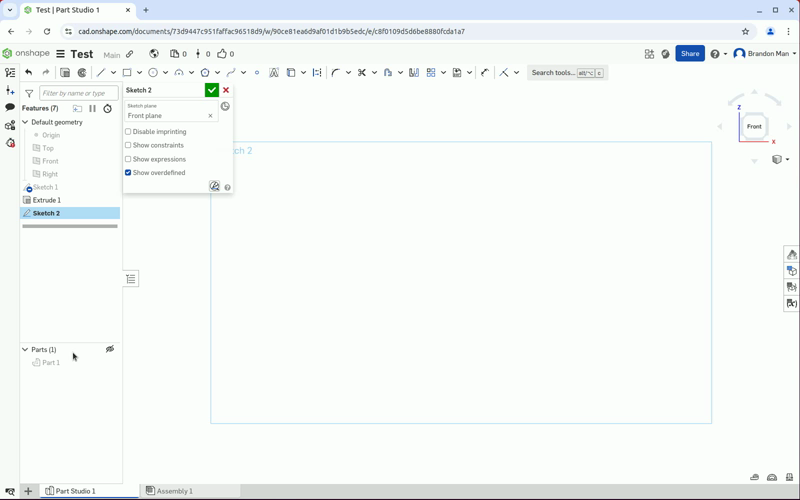
key_down(shift)
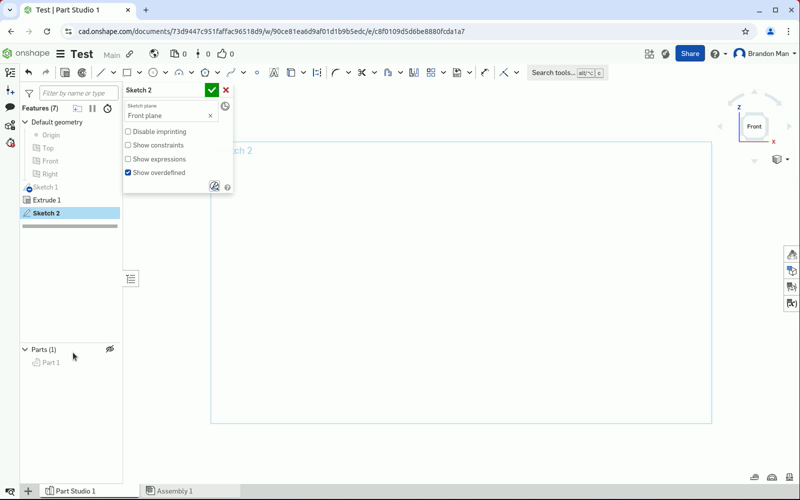
mouse_move(422, 217)
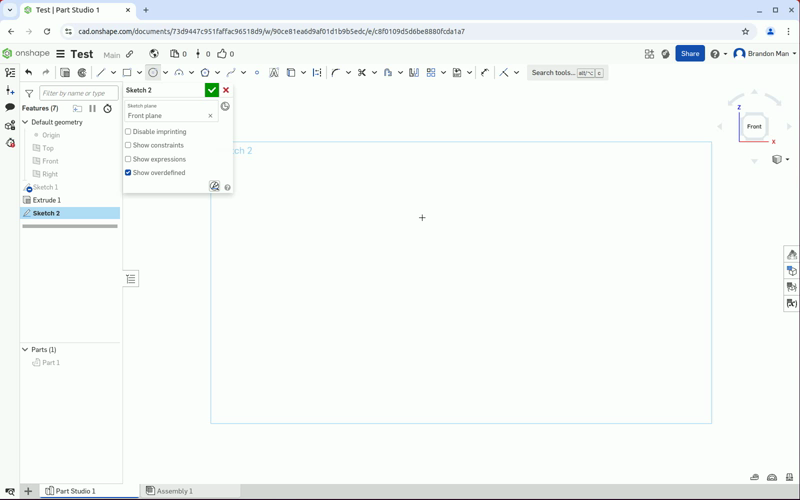
click(422, 217)
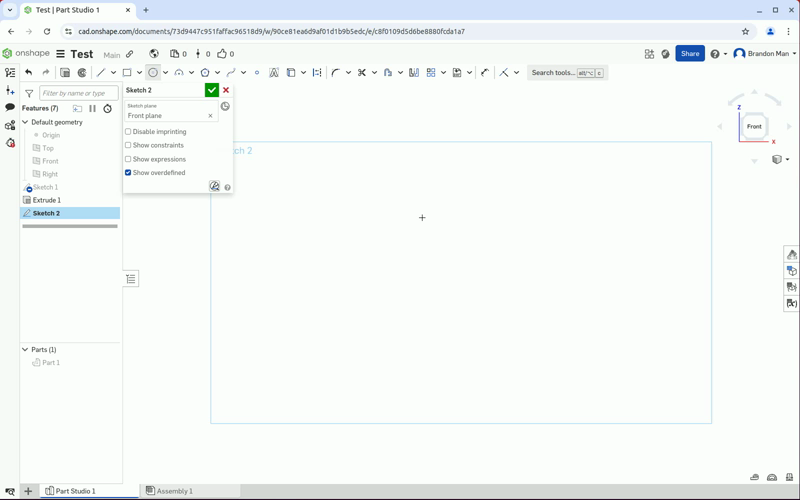
key_up(shift)
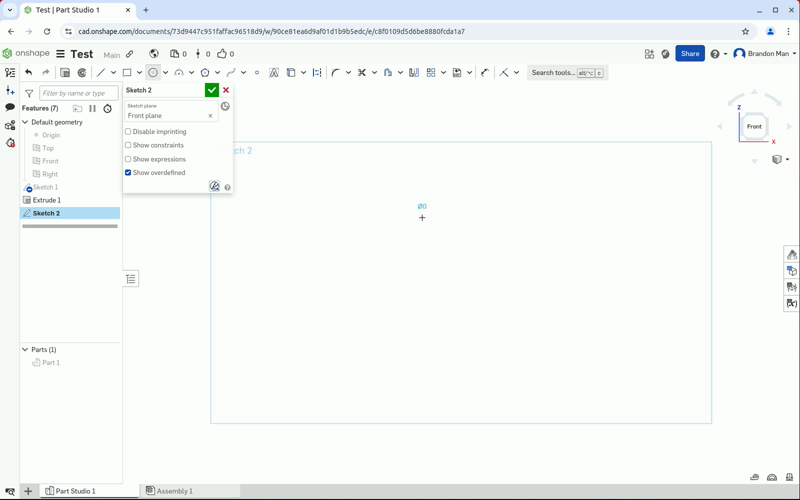
mouse_move(447, 217)
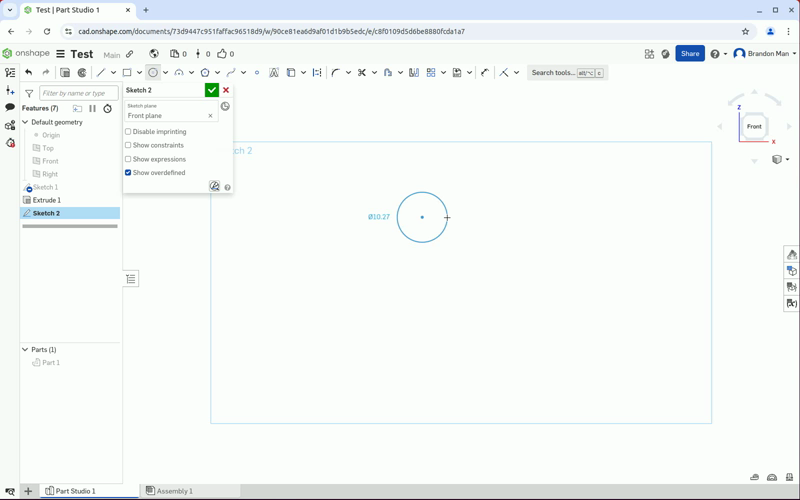
click(447, 217)
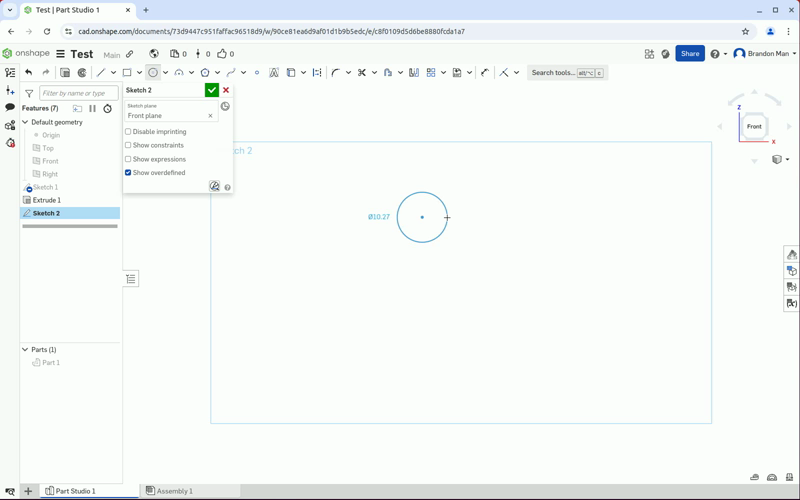
key(esc)
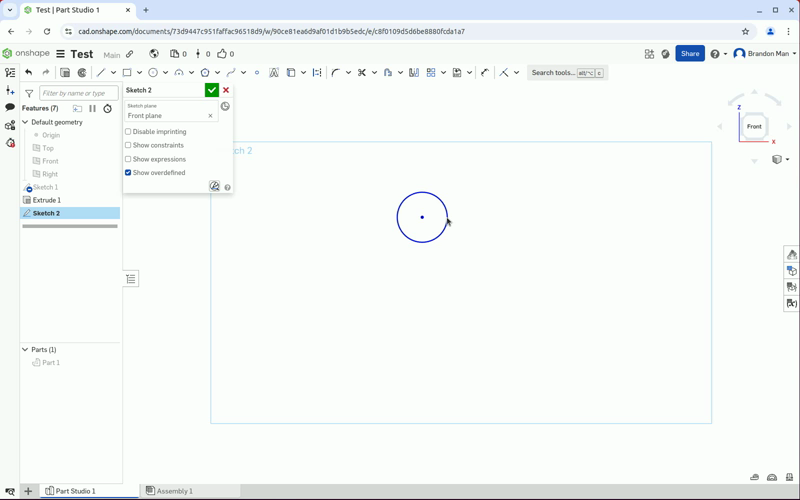
key(c)
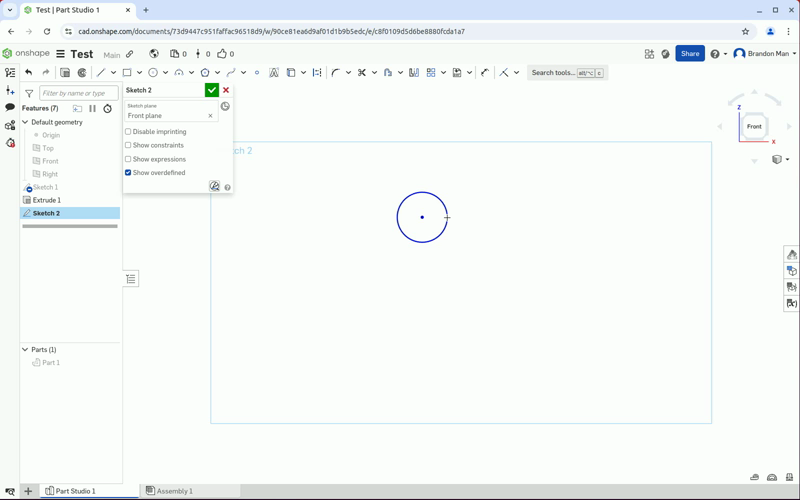
key_down(shift)
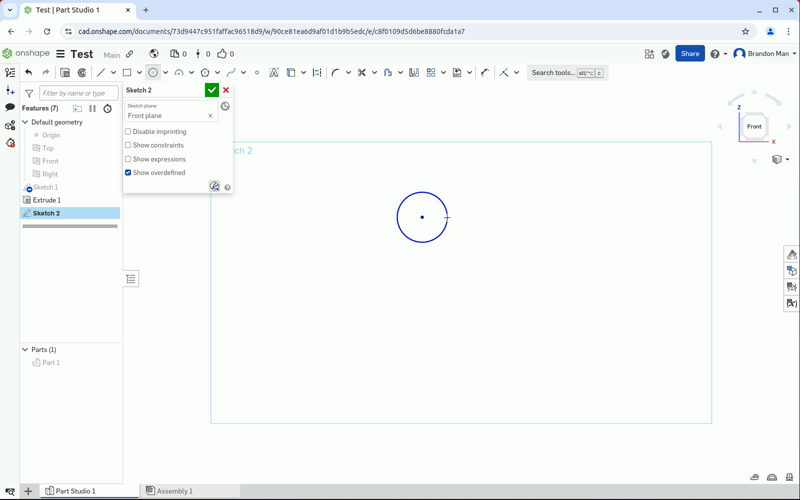
mouse_move(422, 217)
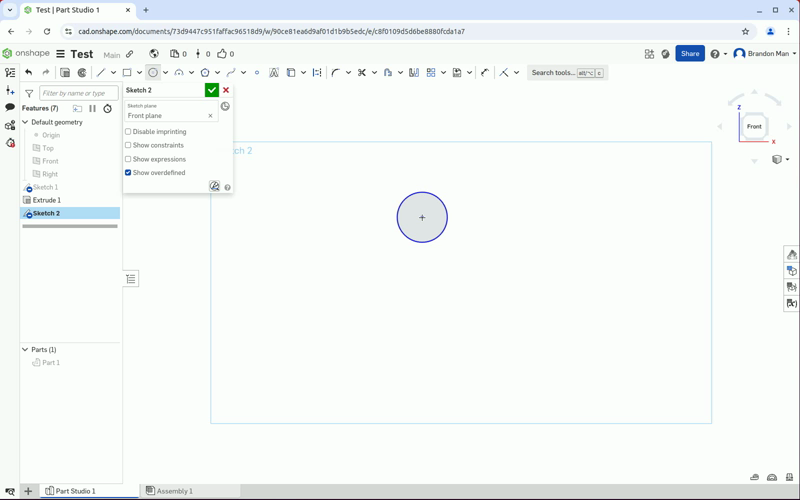
click(422, 217)
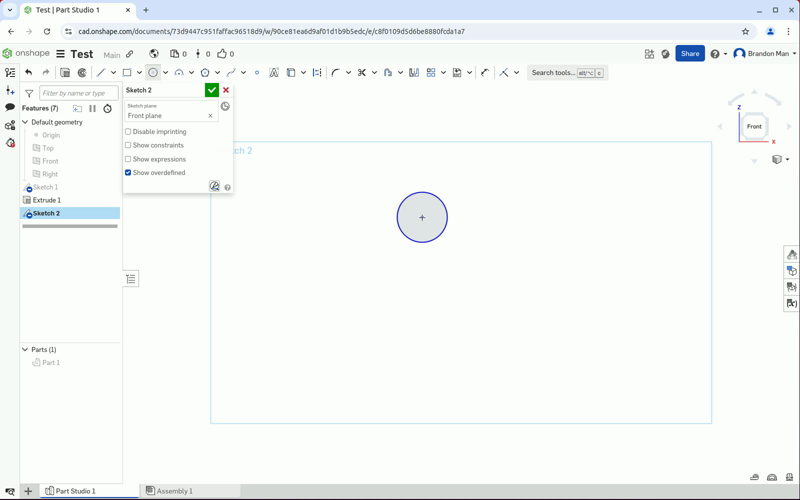
key_up(shift)
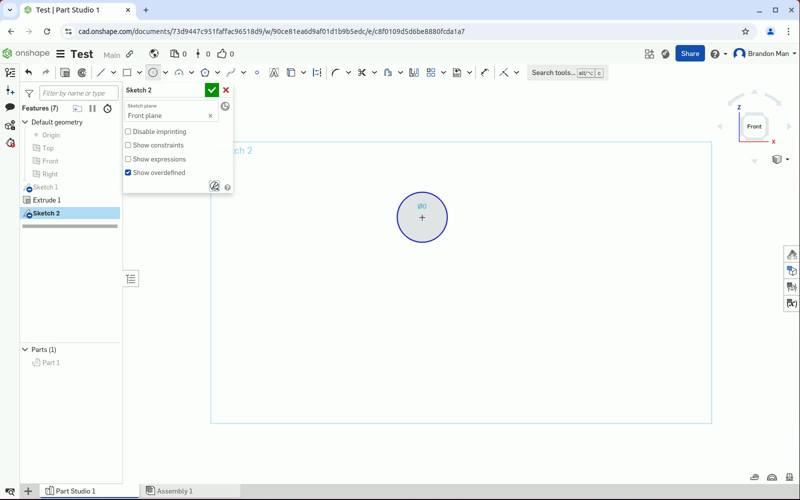
mouse_move(426, 217)
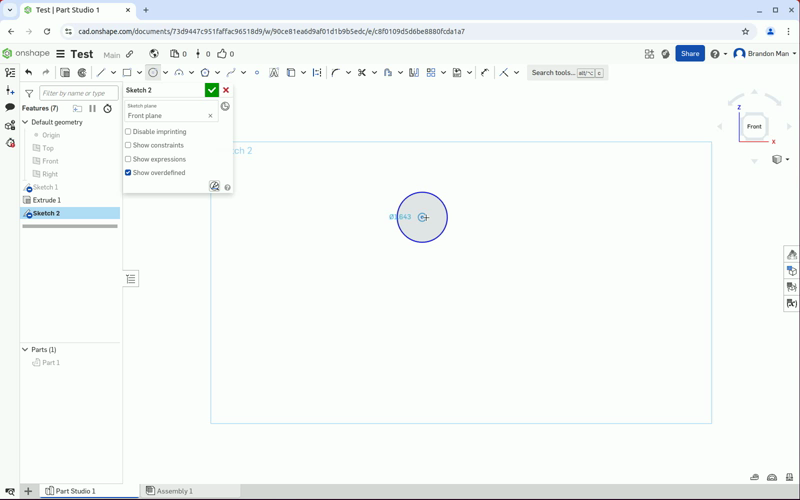
scroll(6)
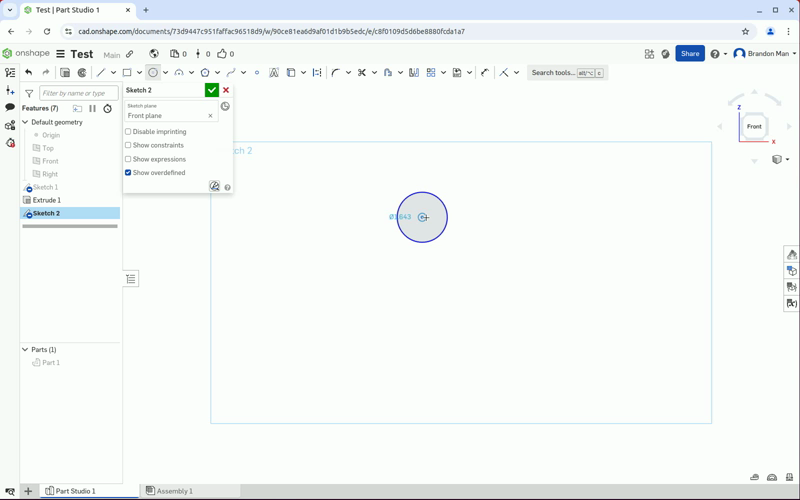
scroll(6)
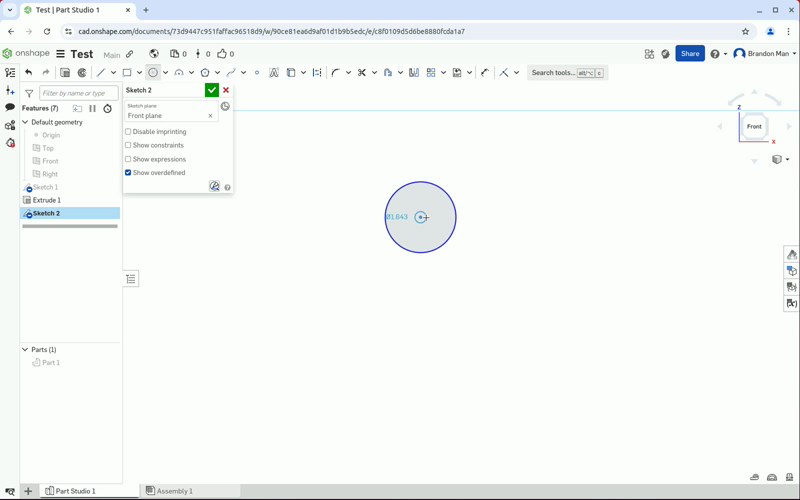
scroll(6)
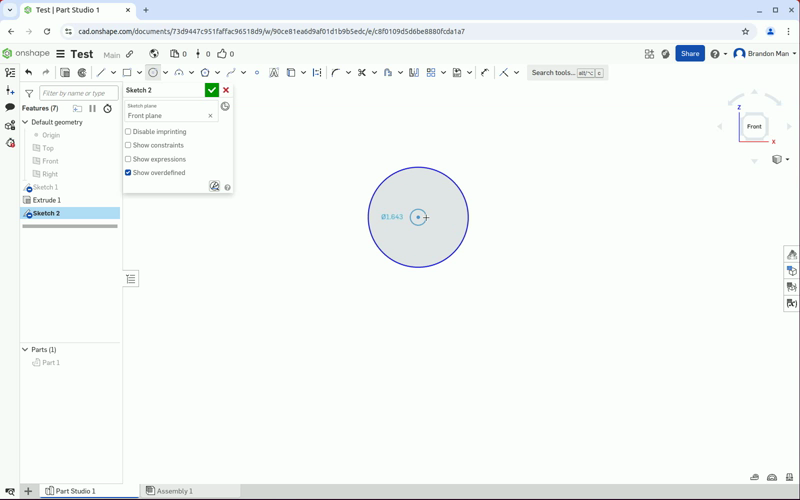
scroll(6)
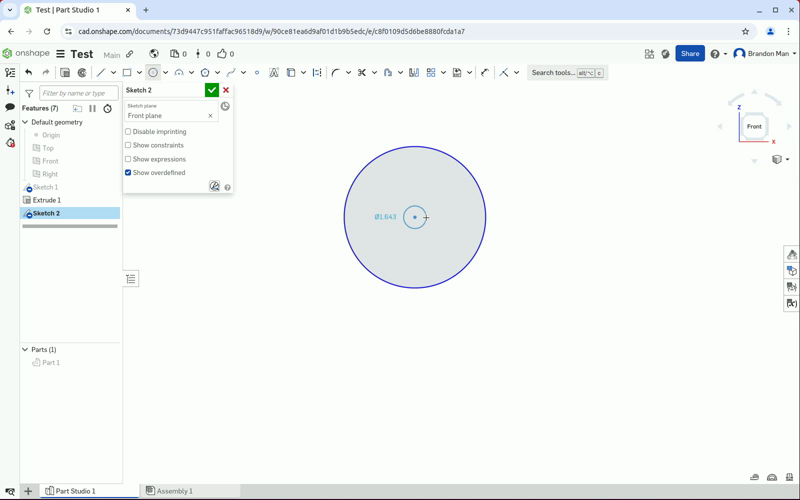
scroll(6)
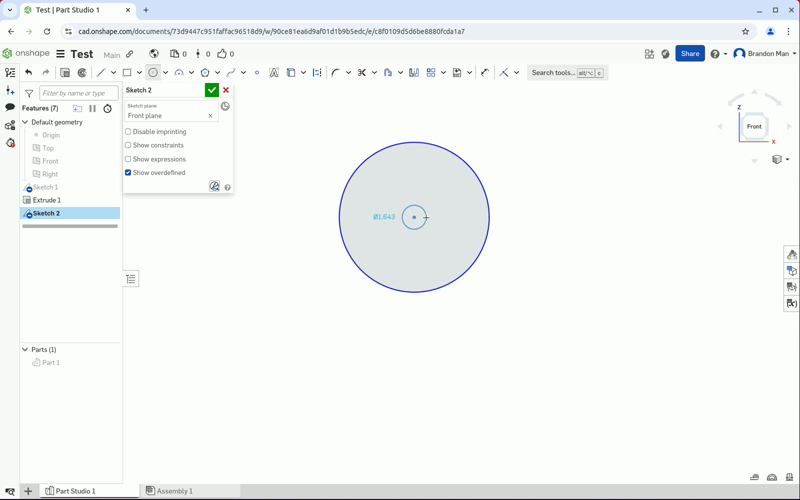
scroll(6)
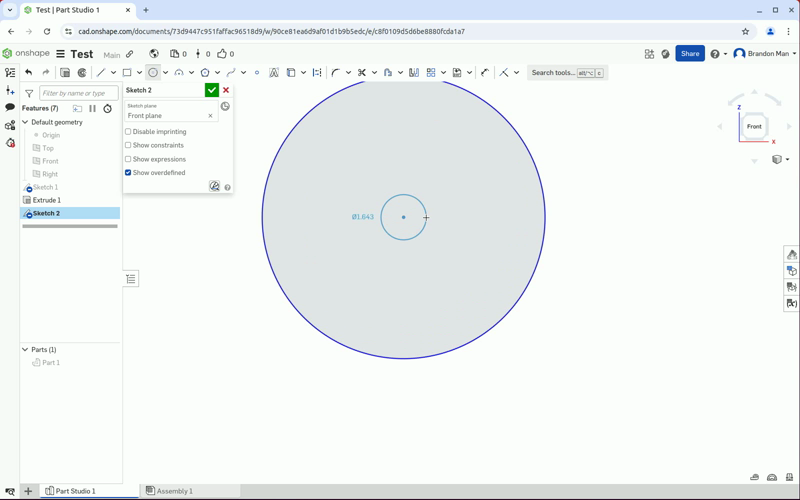
scroll(6)
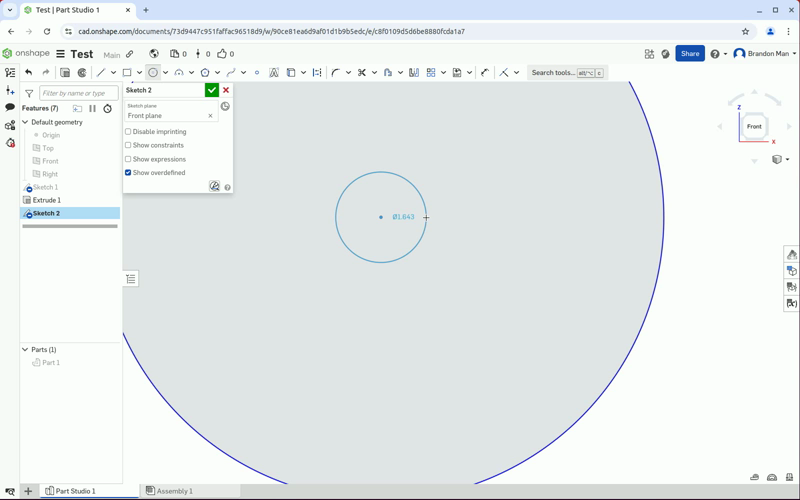
click(426, 217)
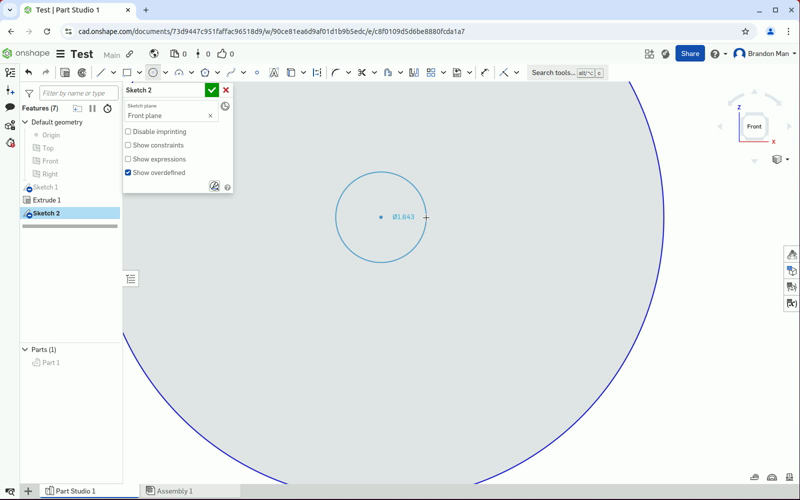
scroll(-6)
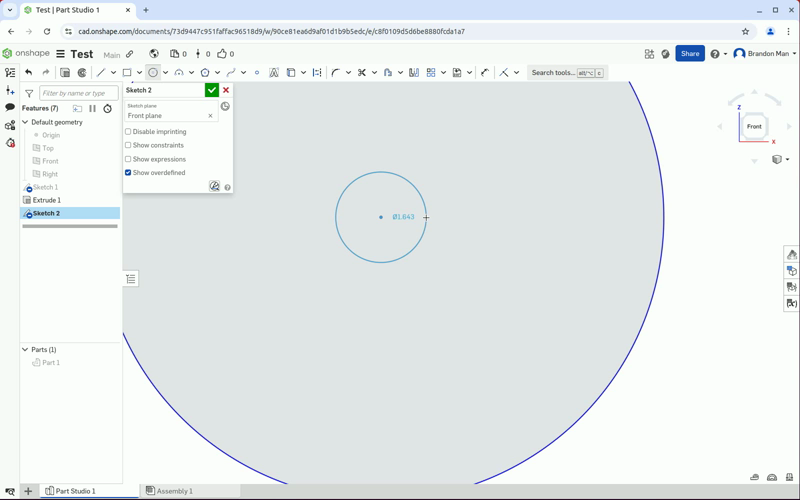
scroll(-6)
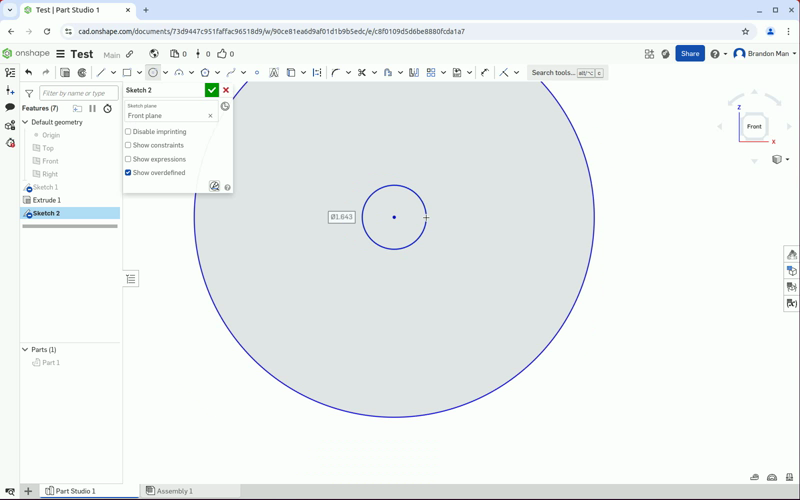
scroll(-6)
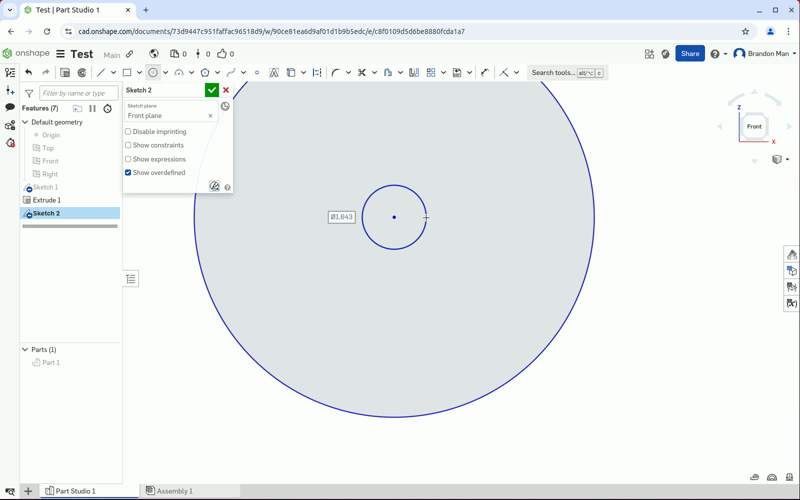
scroll(-6)
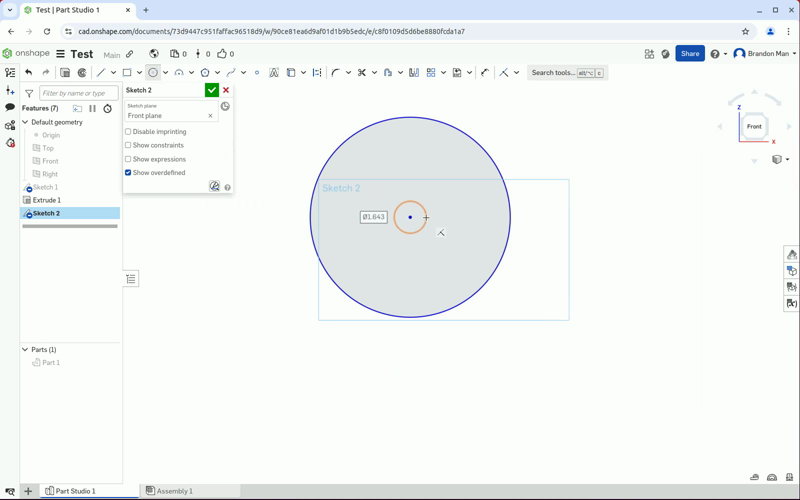
scroll(-6)
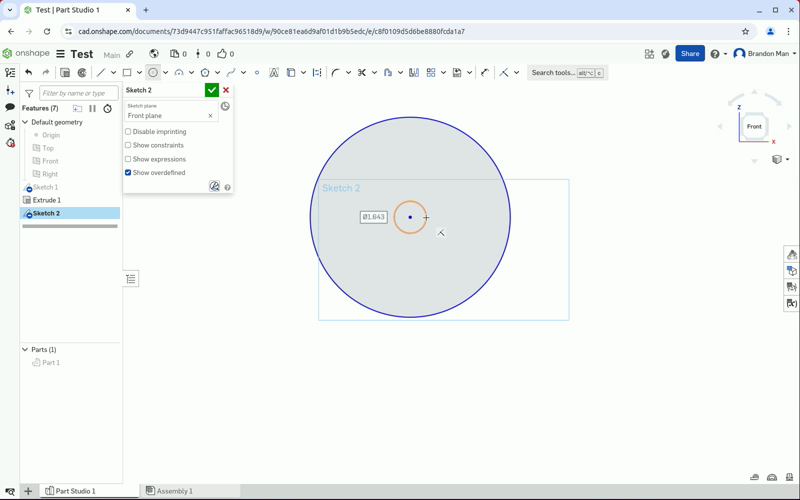
scroll(-6)
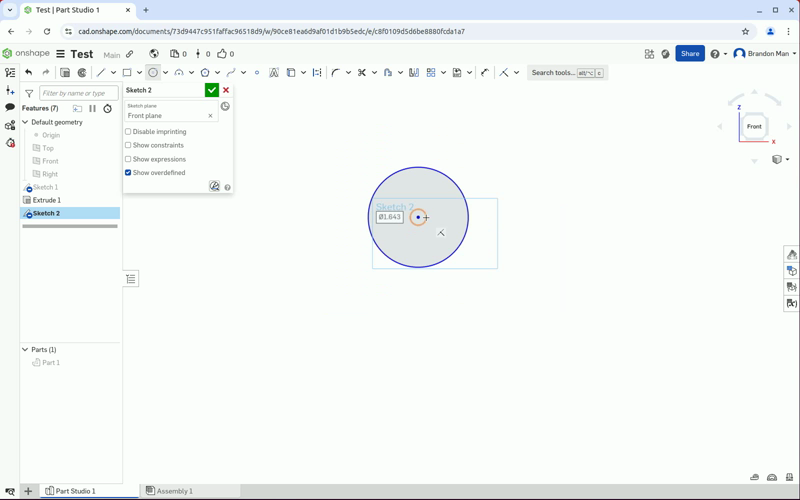
scroll(-6)
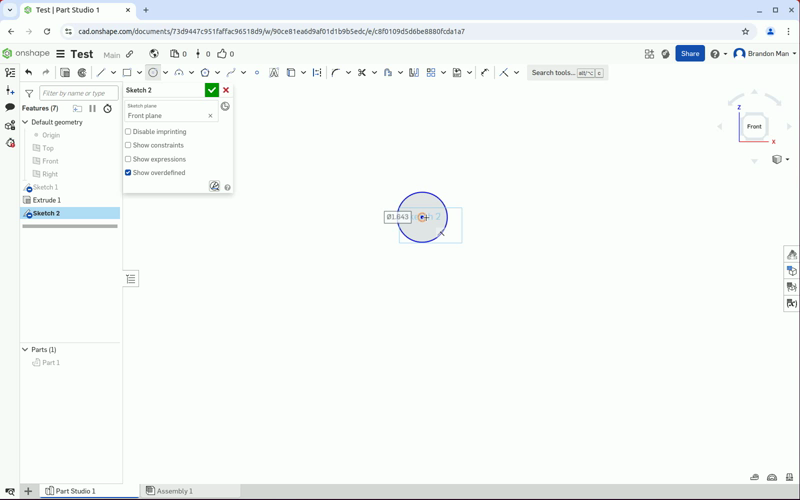
key(esc)
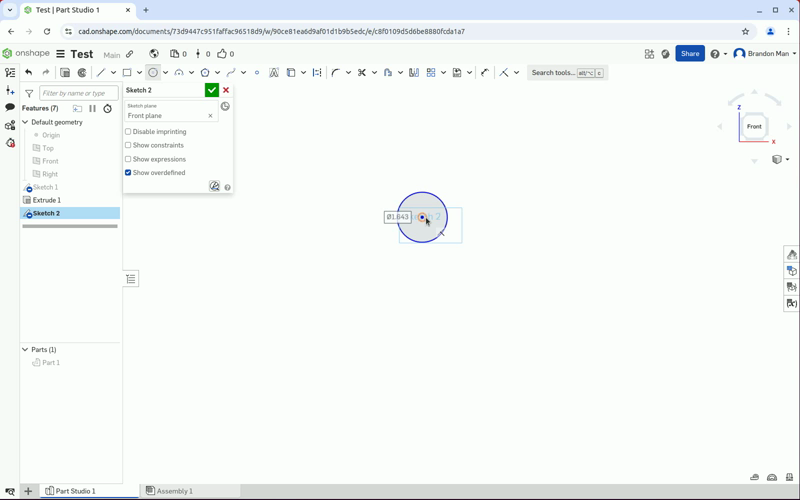
mouse_move(430, 215)
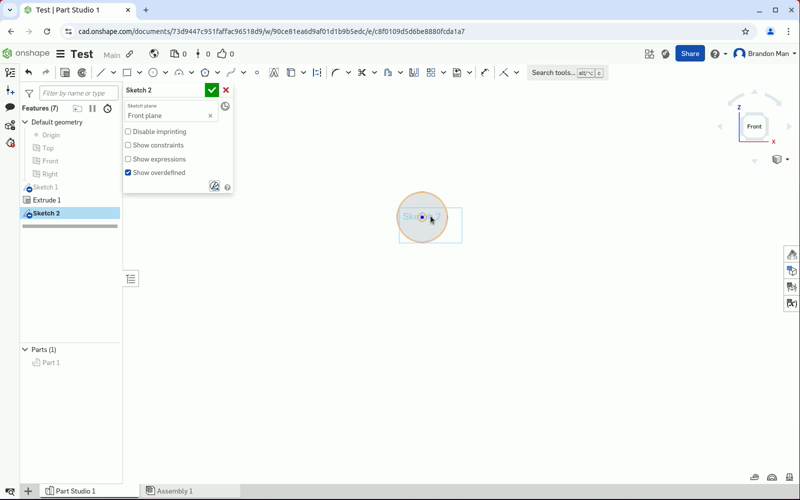
click(430, 215)
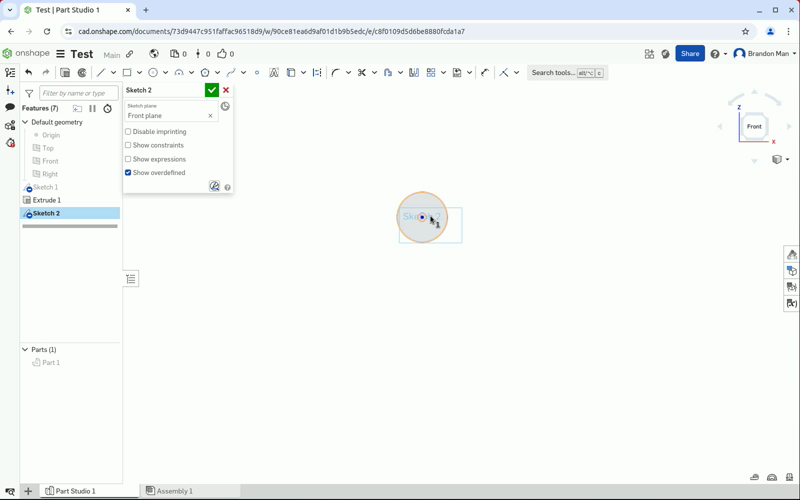
mouse_move(73, 352)
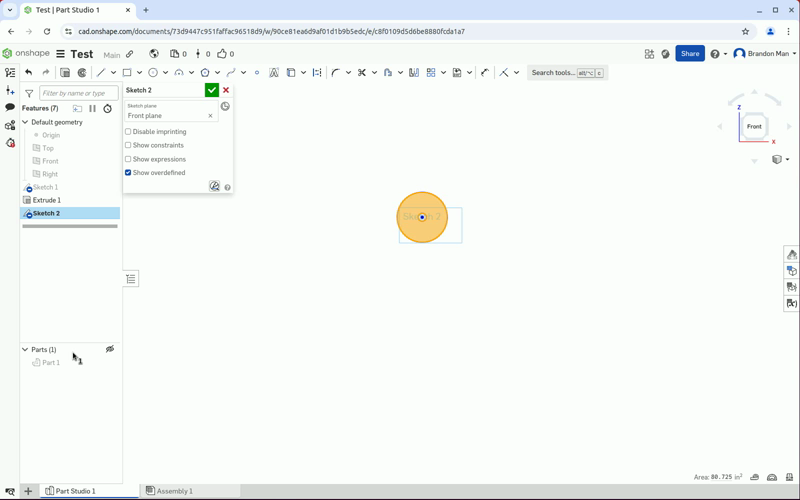
key(shift+y)
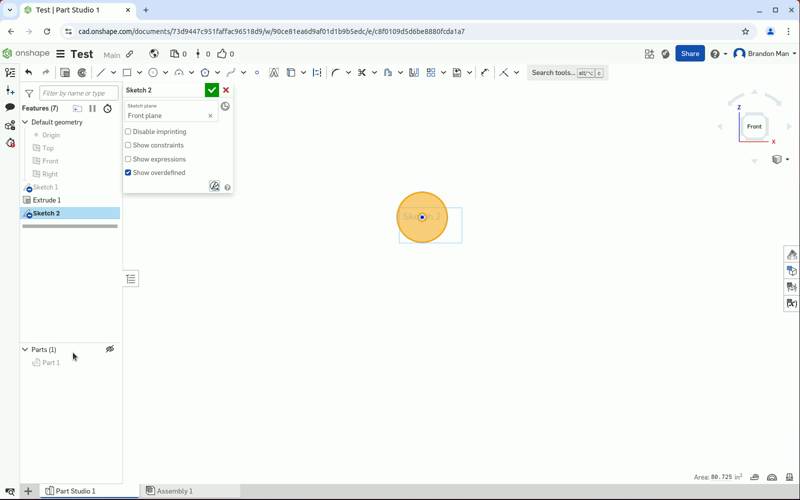
key(shift+e)
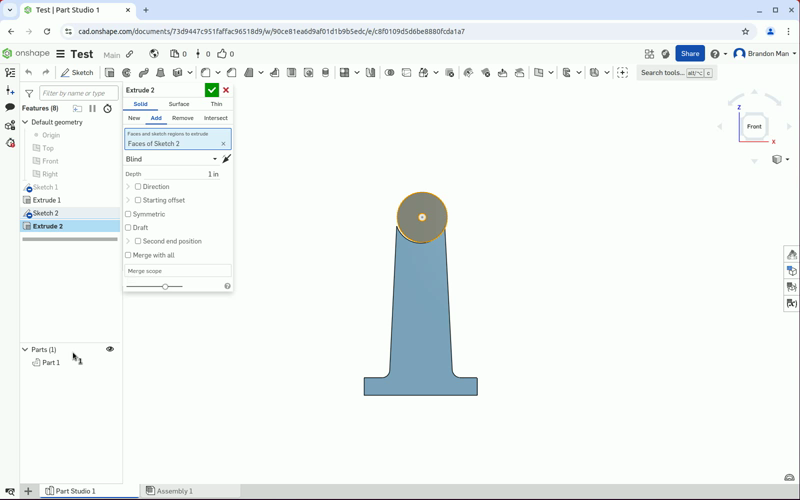
mouse_move(143, 106)
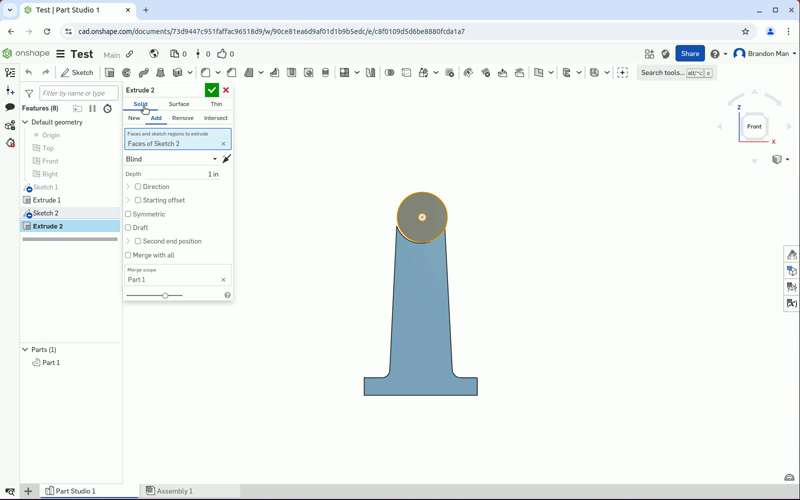
click(143, 106)
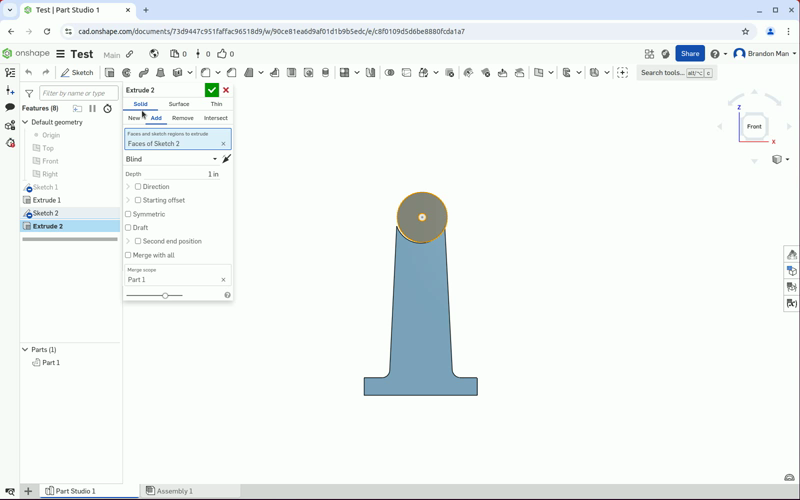
mouse_move(137, 120)
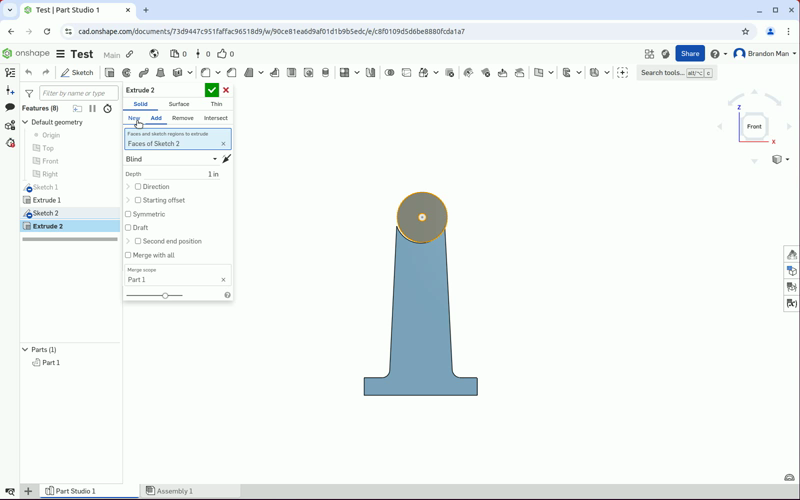
click(137, 120)
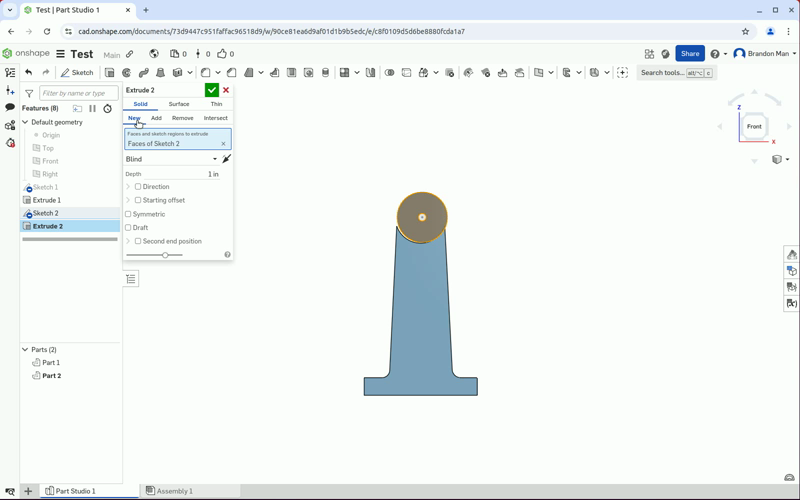
key(tab, 4)
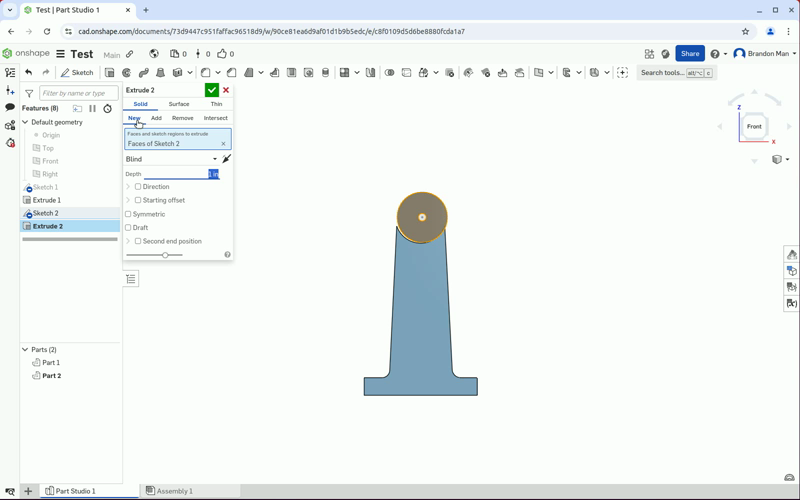
text(-1.685)
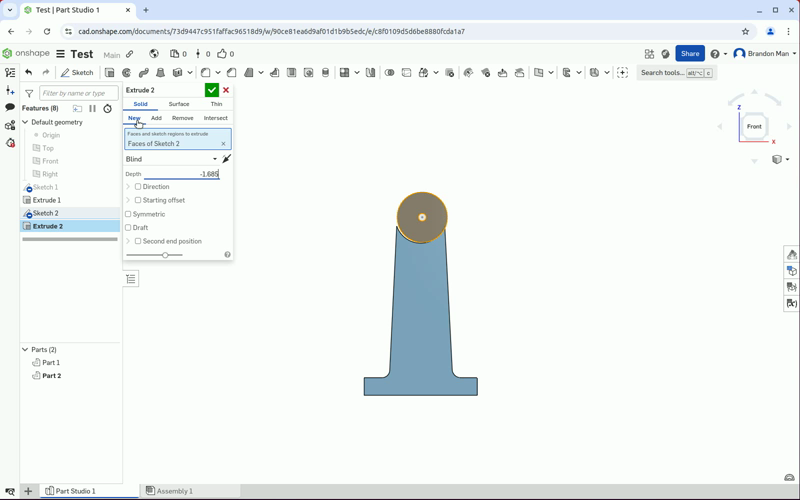
key(enter)
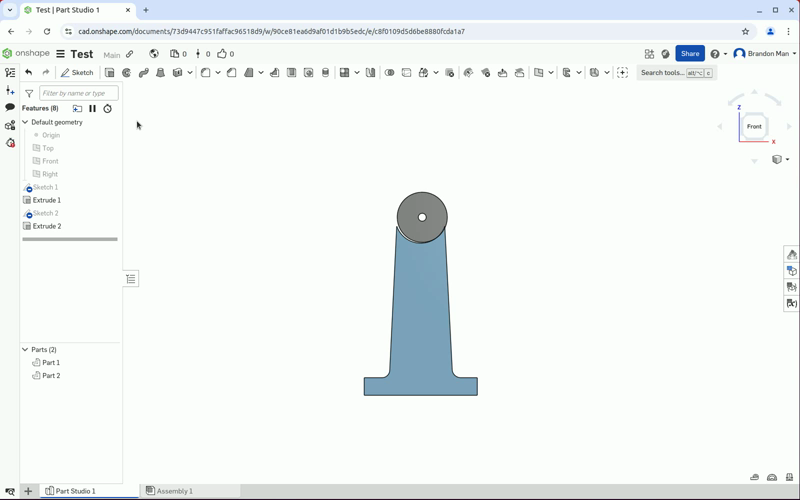
key(shift+h)
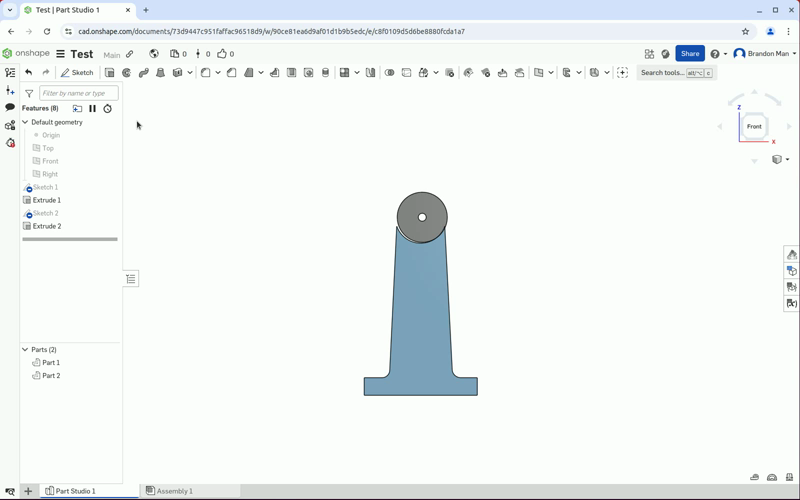
key(shift+h)
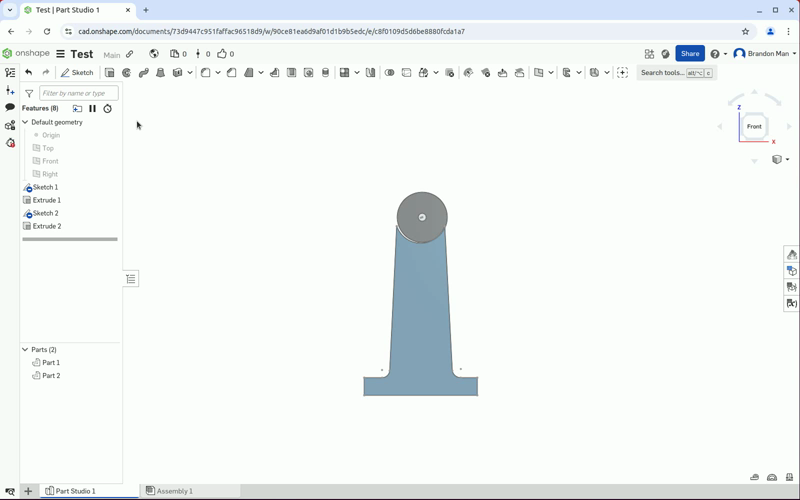
key(shift+7)
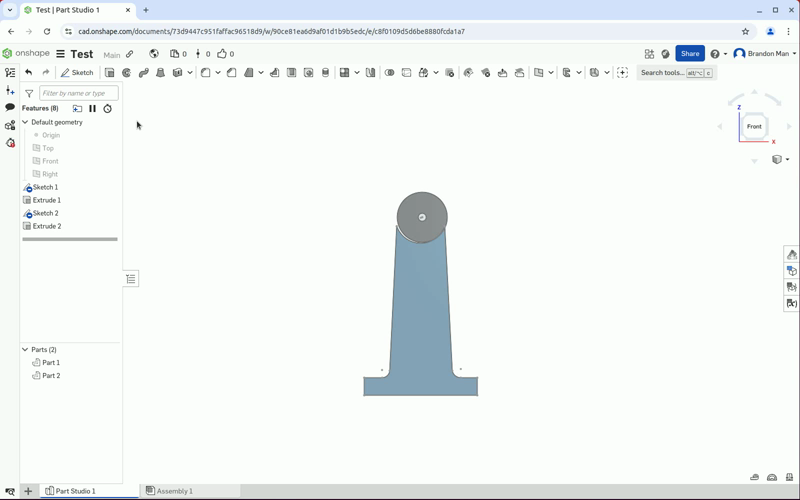
key(left, 2)
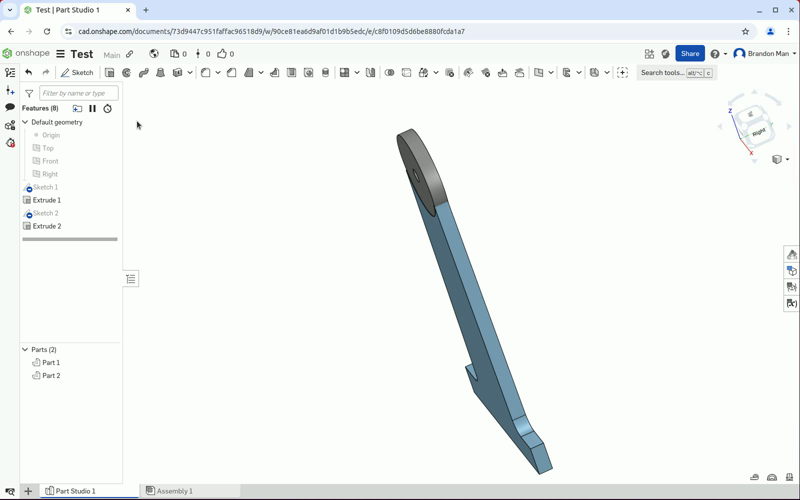
key(down, 2)
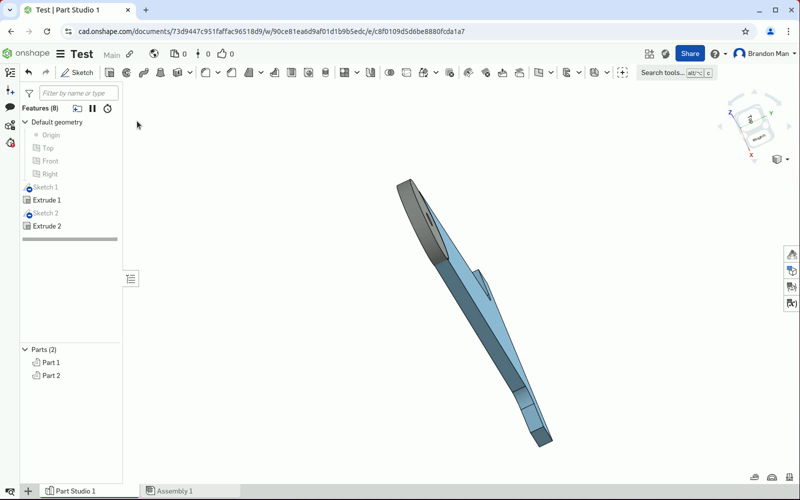
key(up, 2)
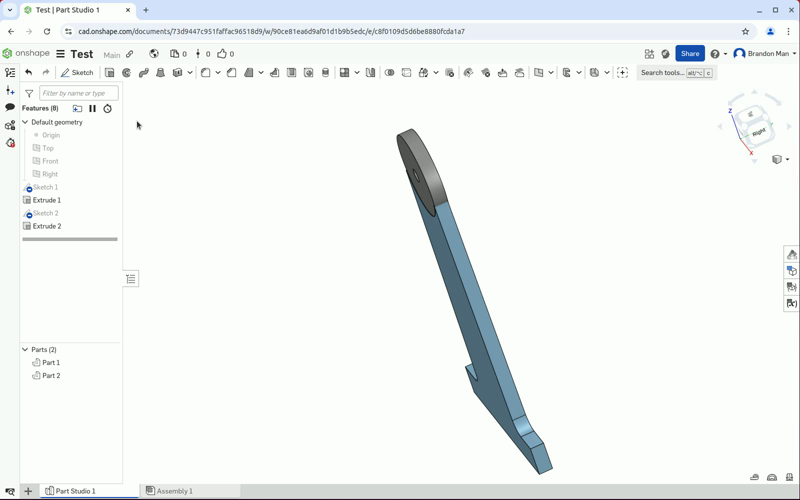
key(right, 2)
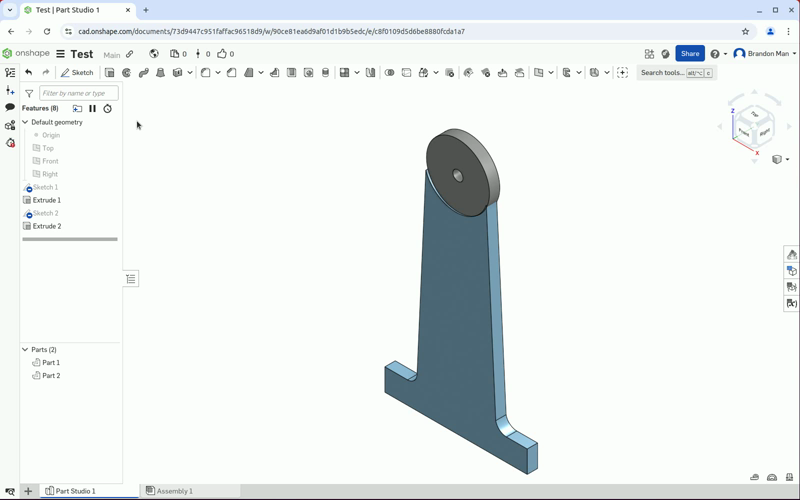
mouse_move(73, 189)
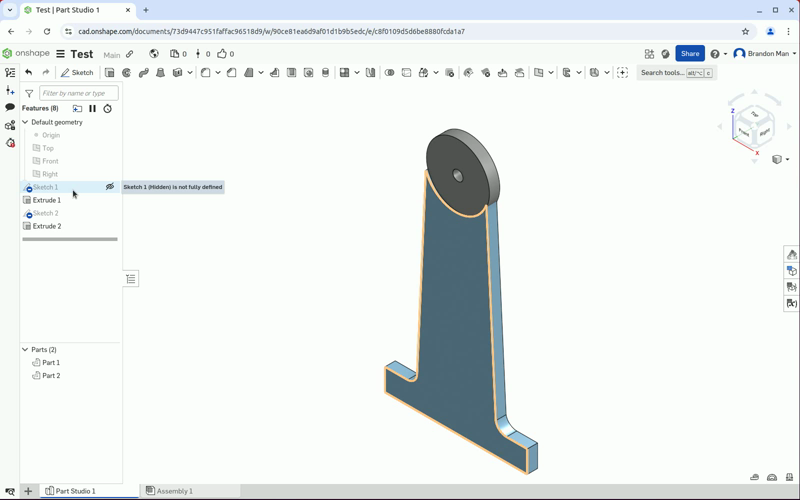
click(73, 189)